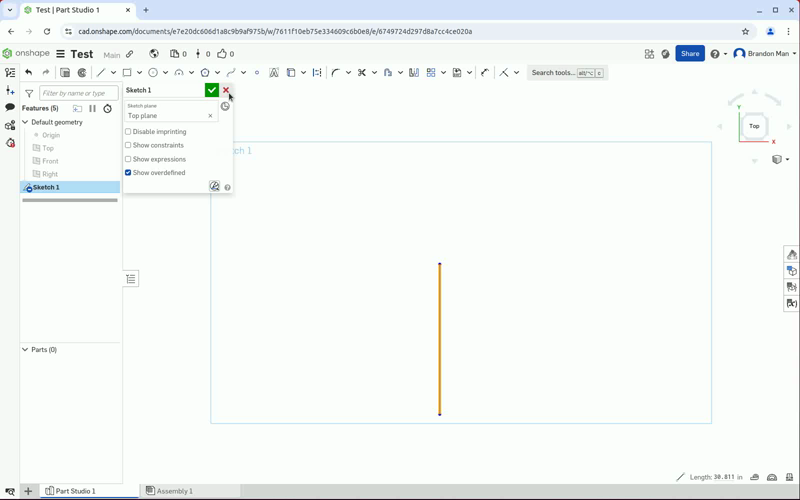
key(shift+h)
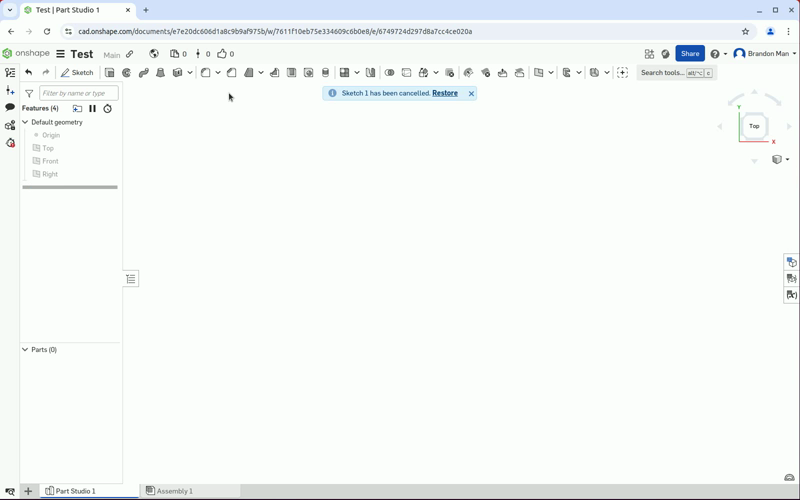
mouse_move(73, 352)
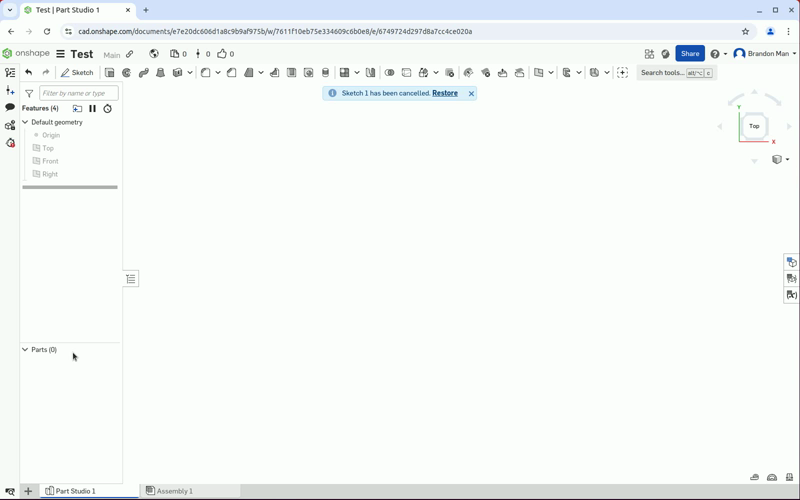
key(y)
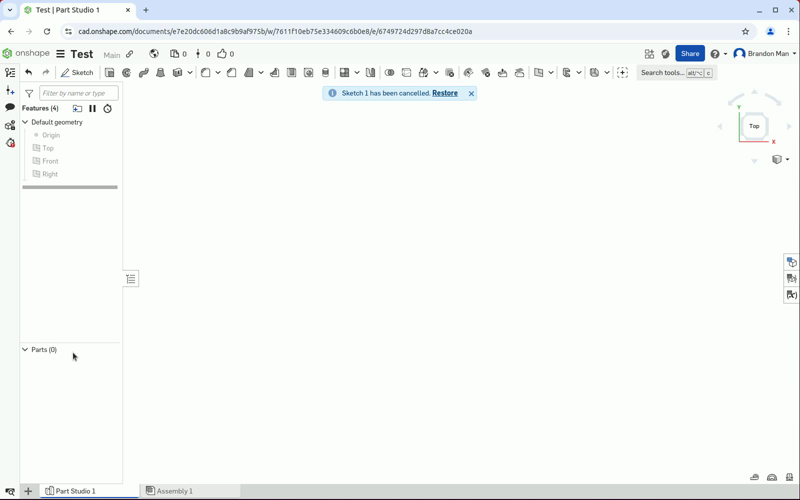
key(shift+p)
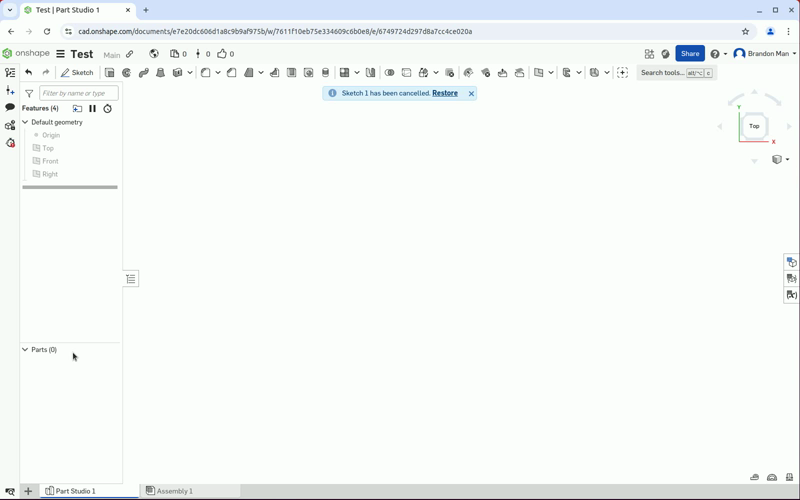
key(space)
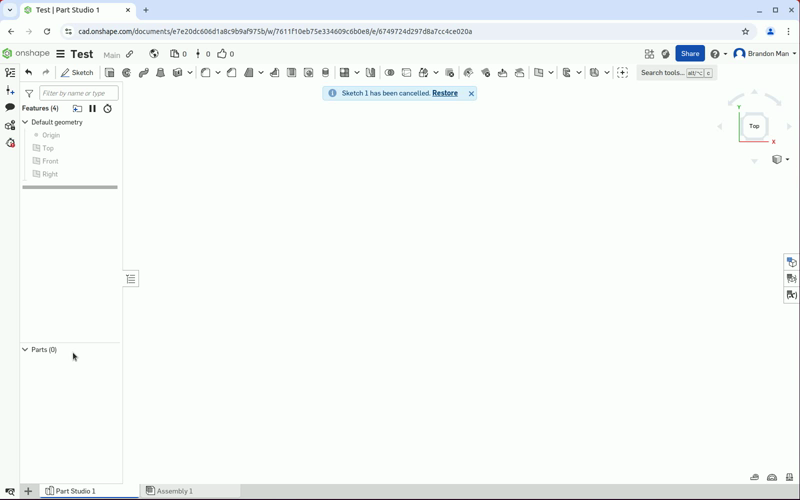
key_down(shift)
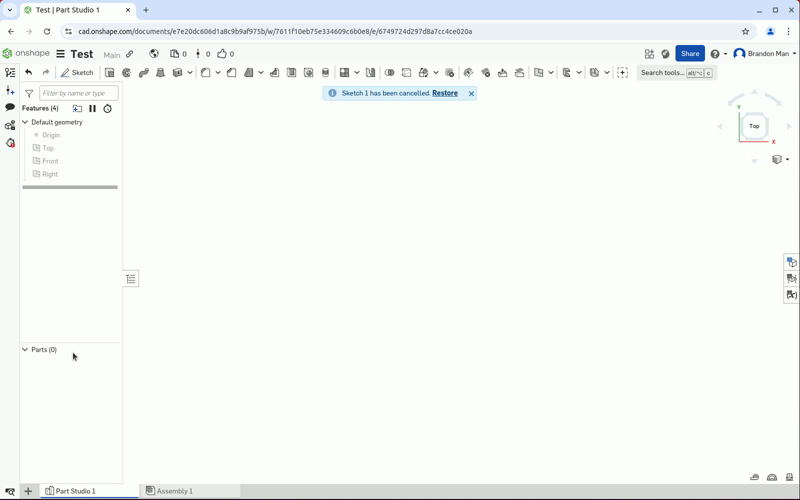
key(up)
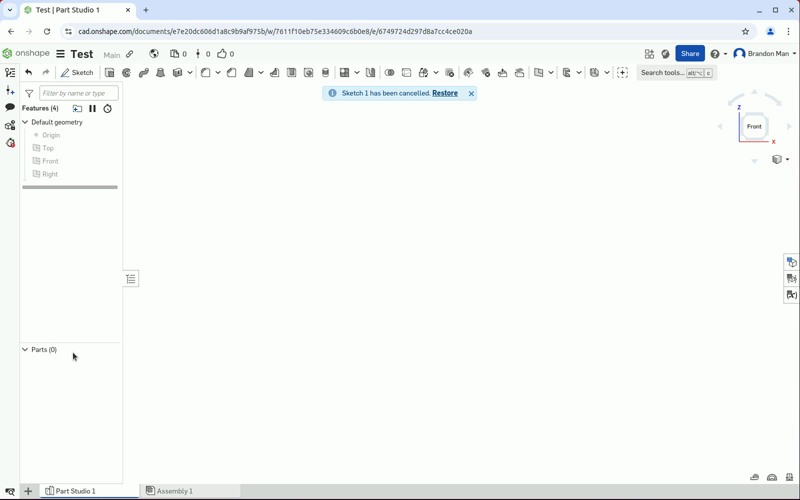
key_up(shift)
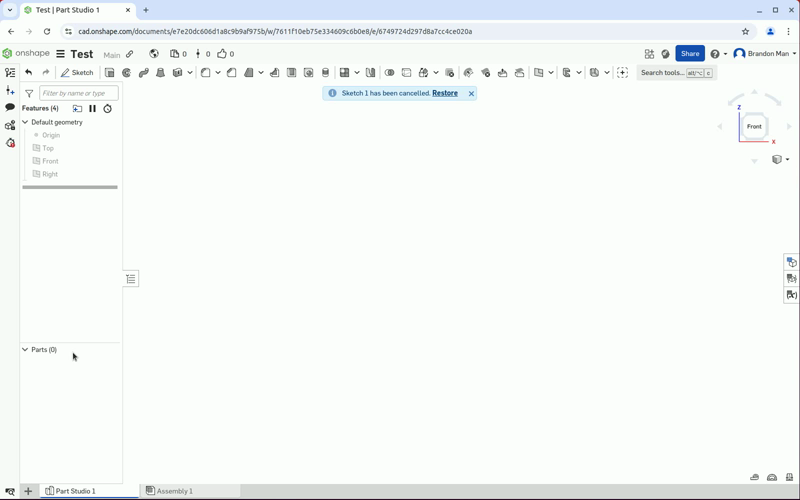
key(space)
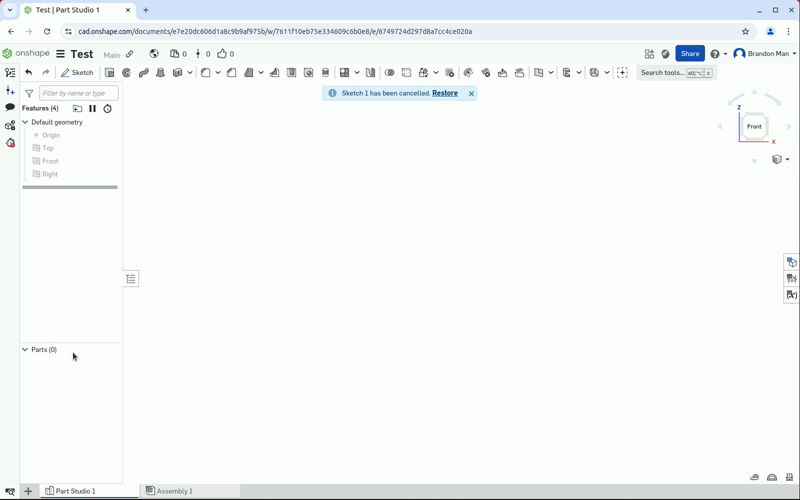
key_down(shift)
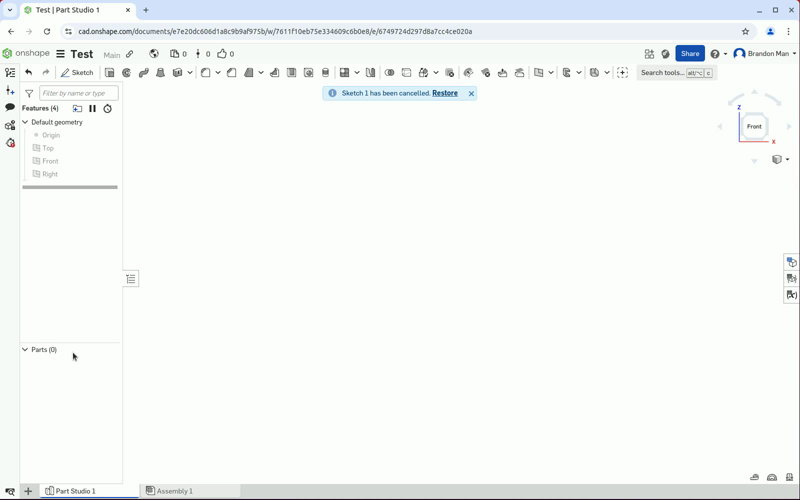
key(left)
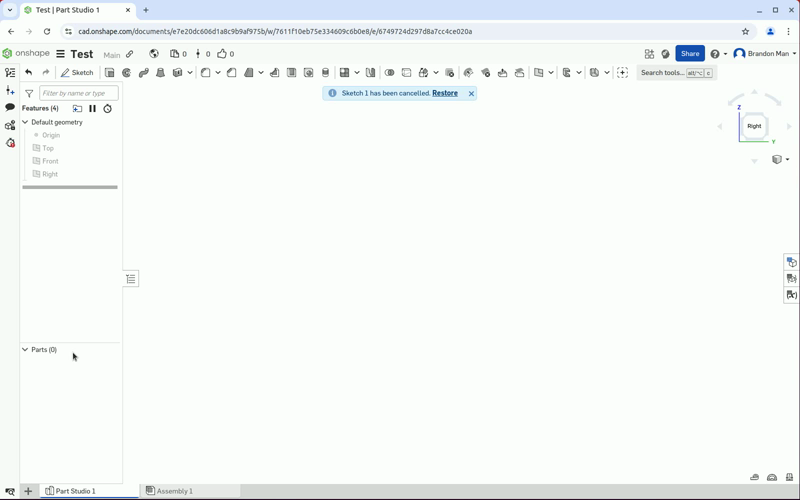
key_up(shift)
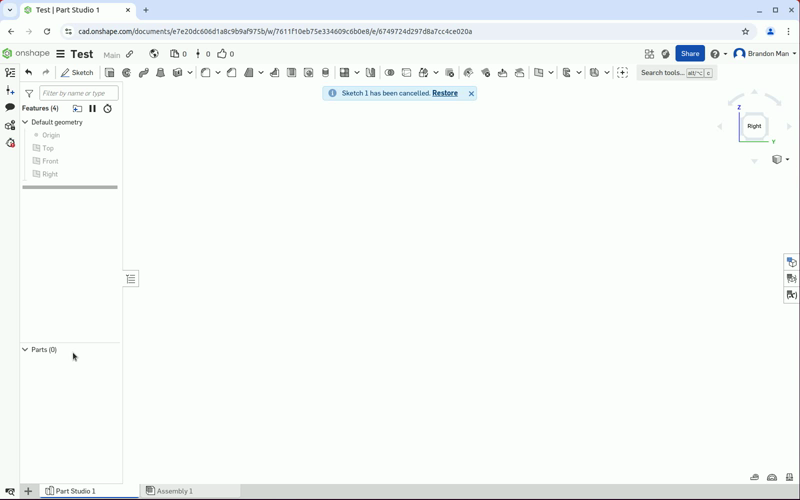
mouse_move(73, 352)
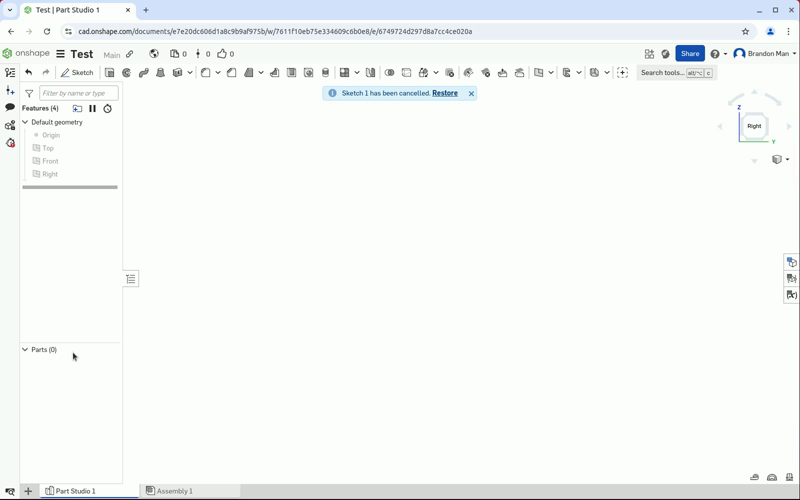
key(shift+y)
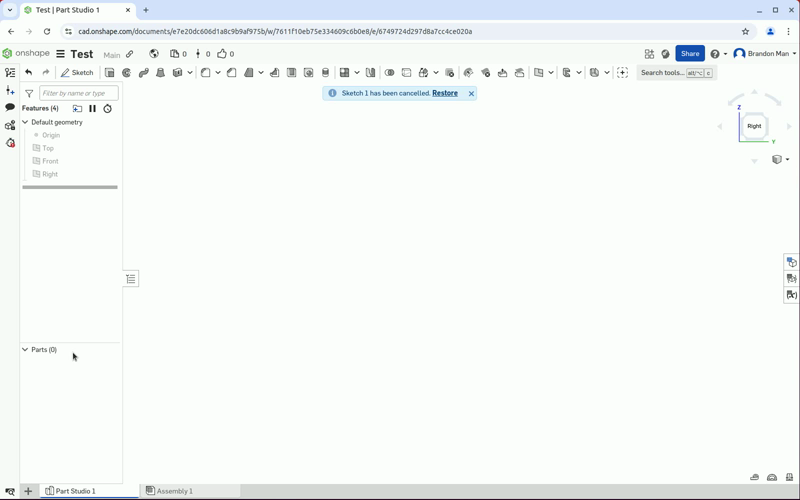
key(shift+s)
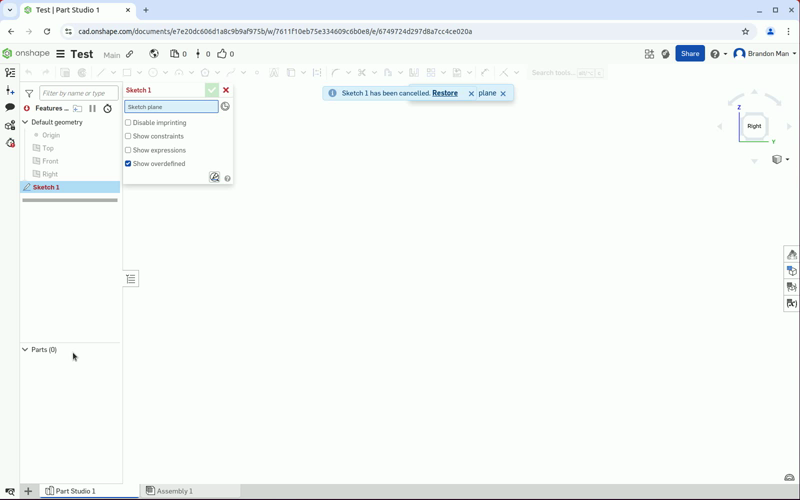
mouse_move(73, 176)
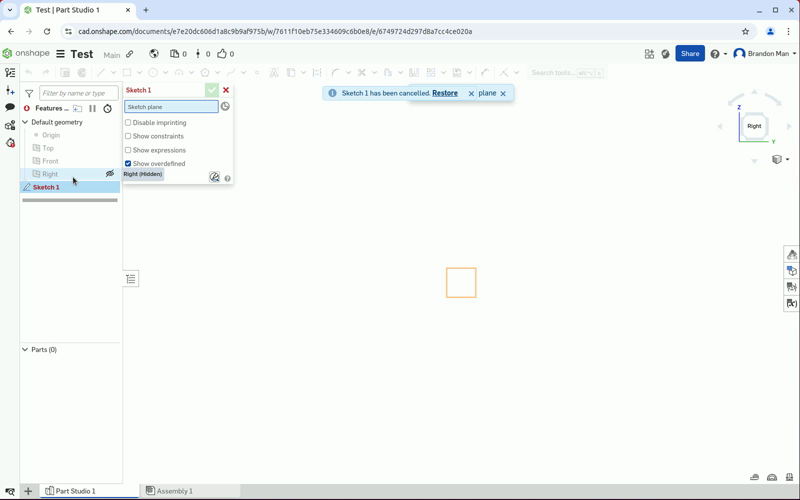
click(73, 176)
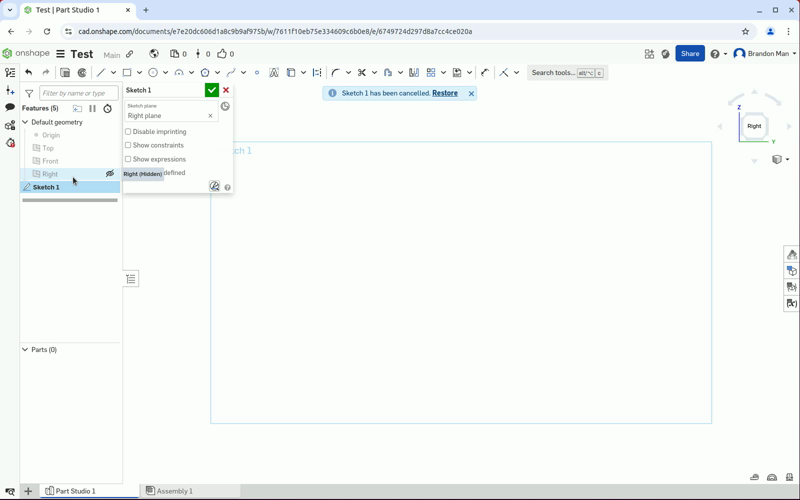
mouse_move(73, 352)
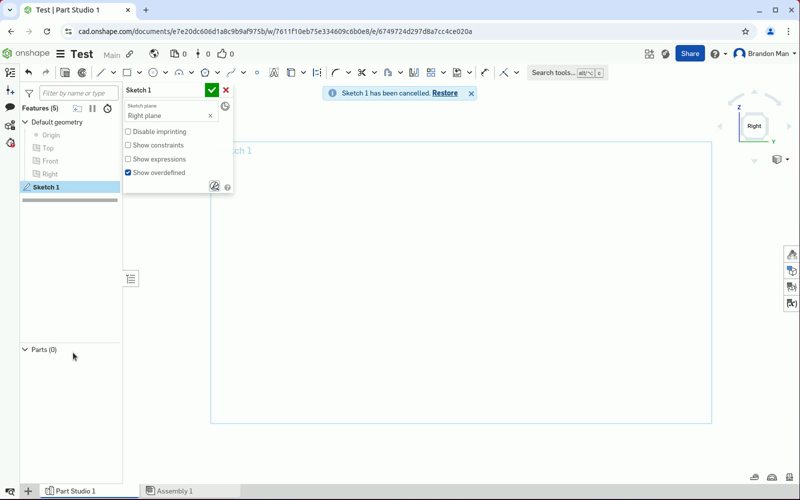
key(y)
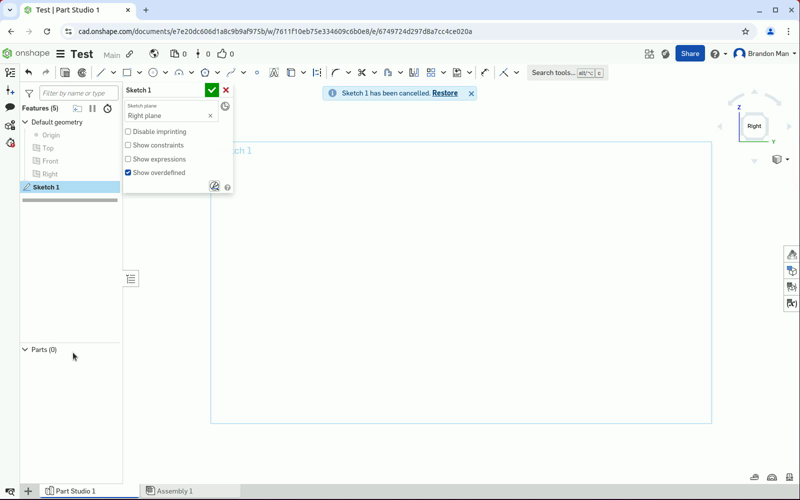
key(l)
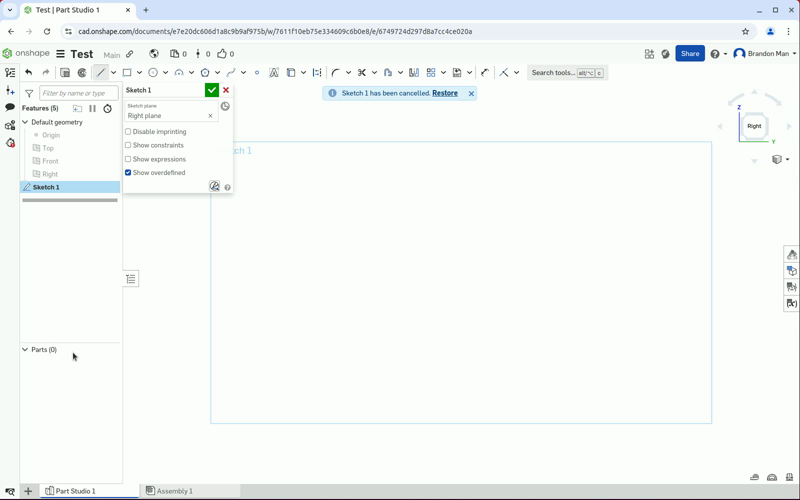
key_down(shift)
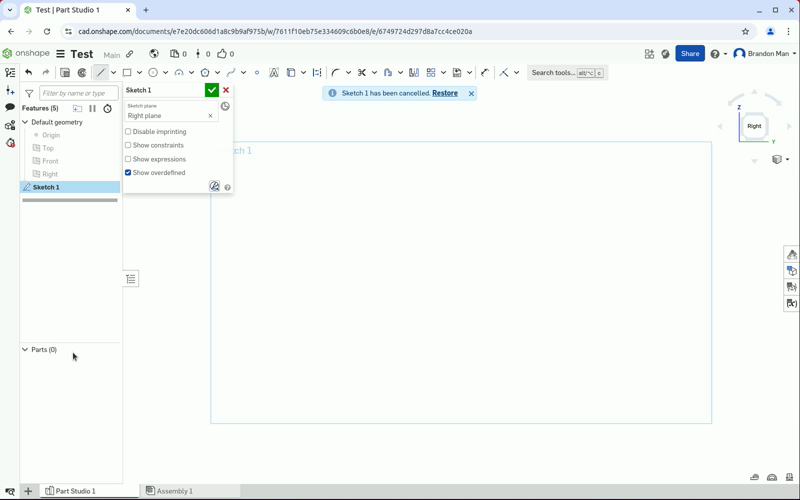
mouse_move(391, 348)
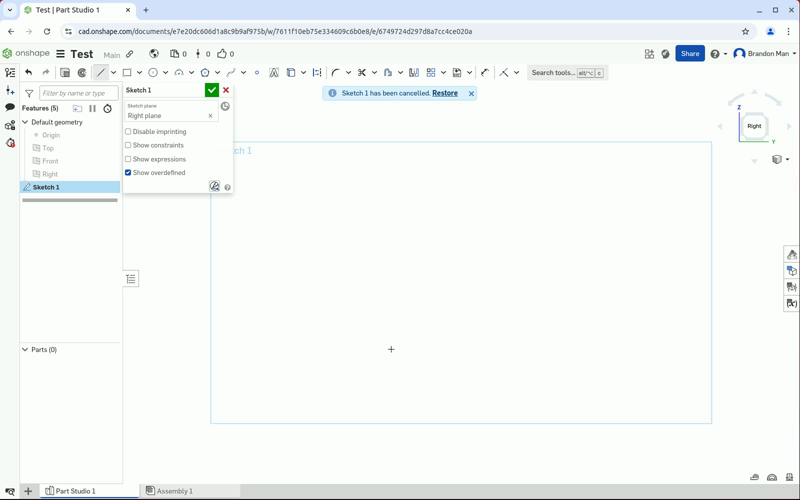
click(391, 348)
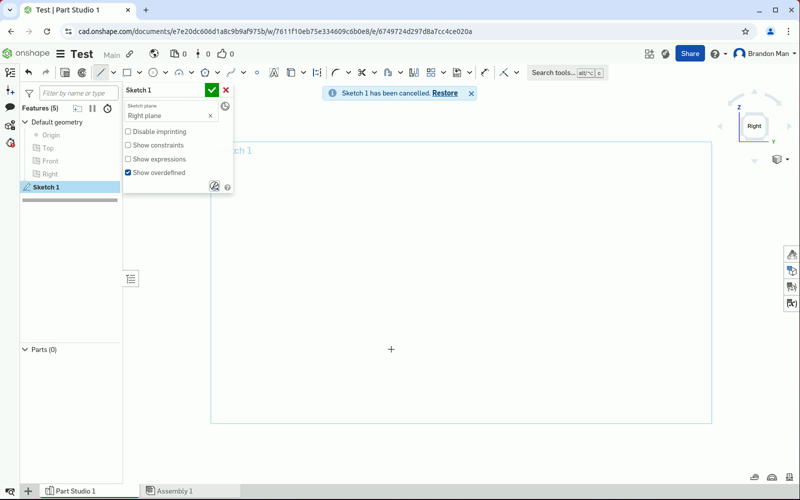
key_up(shift)
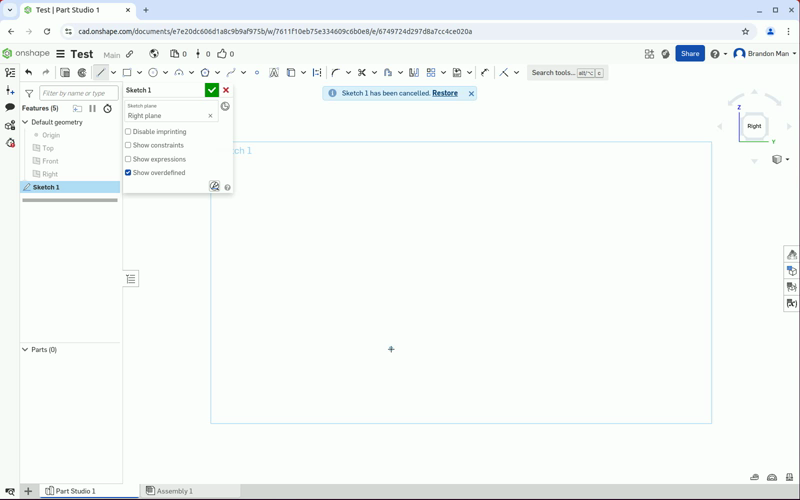
key_down(shift)
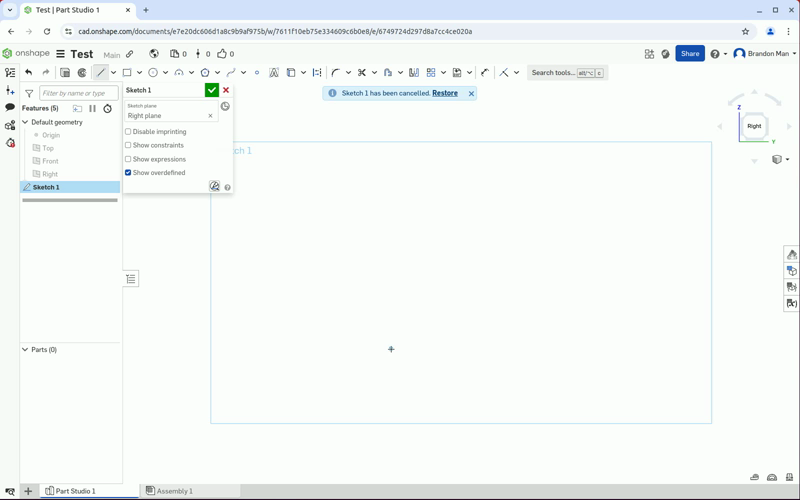
mouse_move(526, 348)
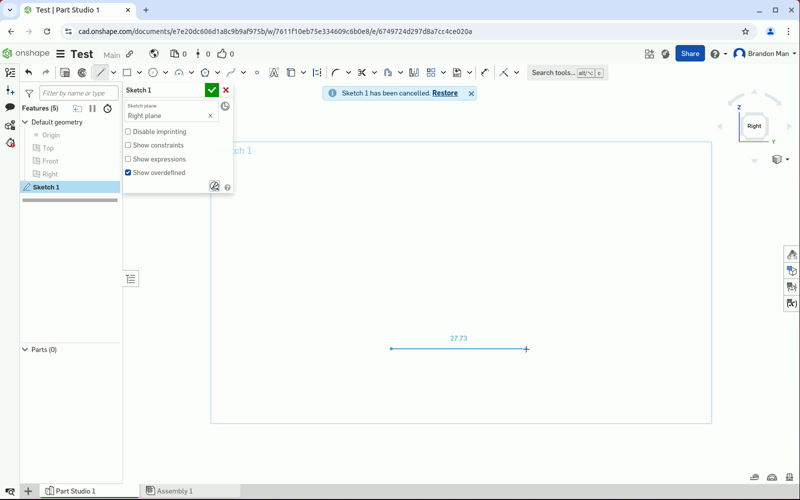
click(526, 348)
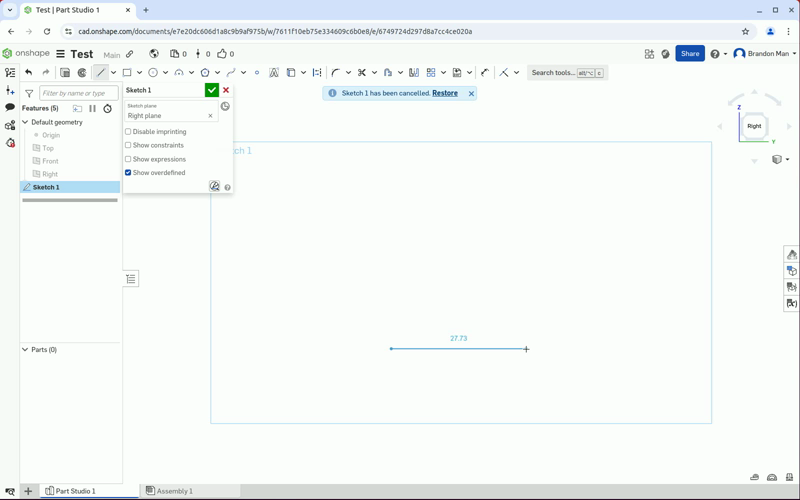
key_up(shift)
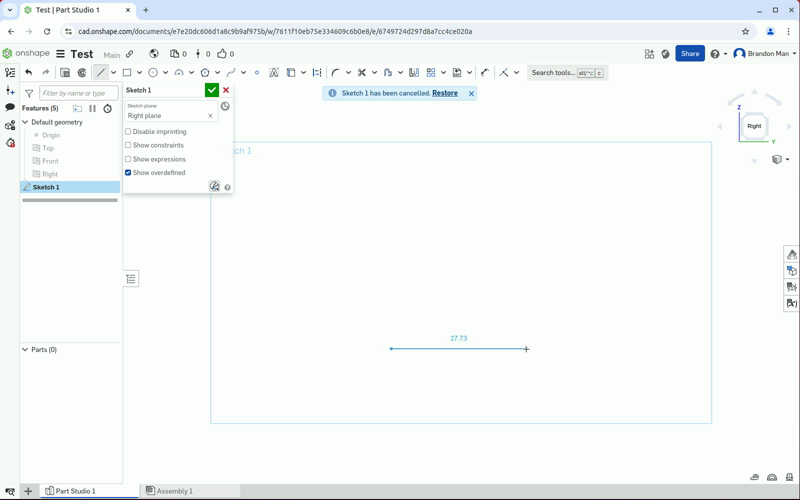
key_down(shift)
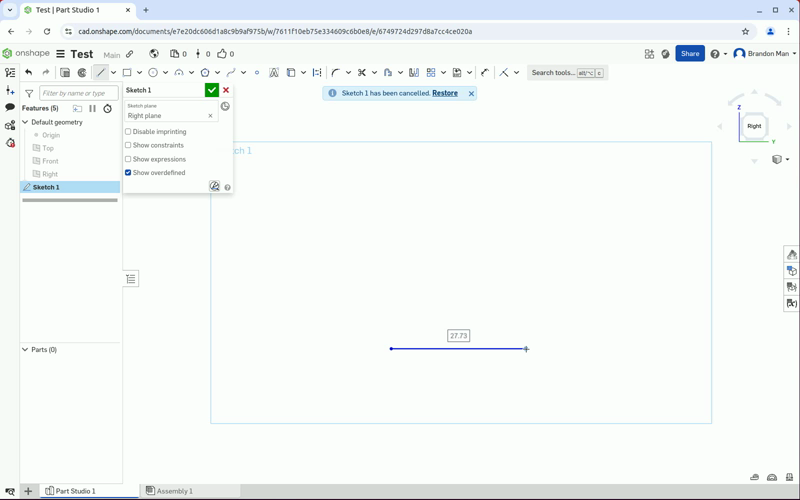
mouse_move(556, 348)
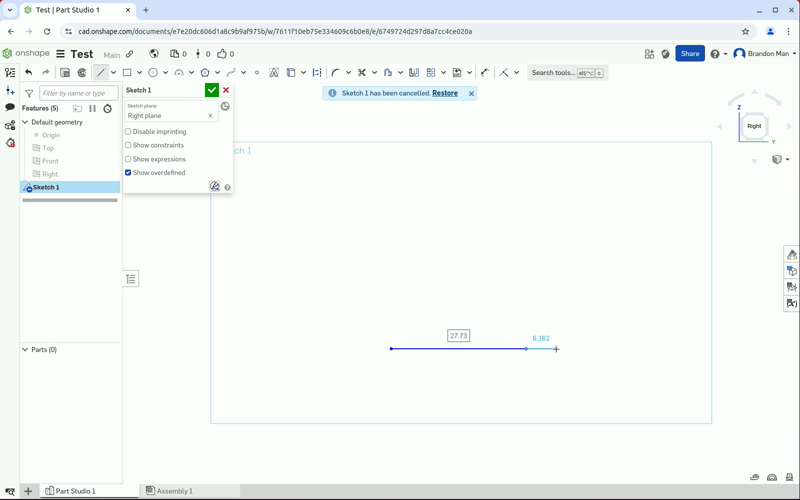
mouse_move(526, 317)
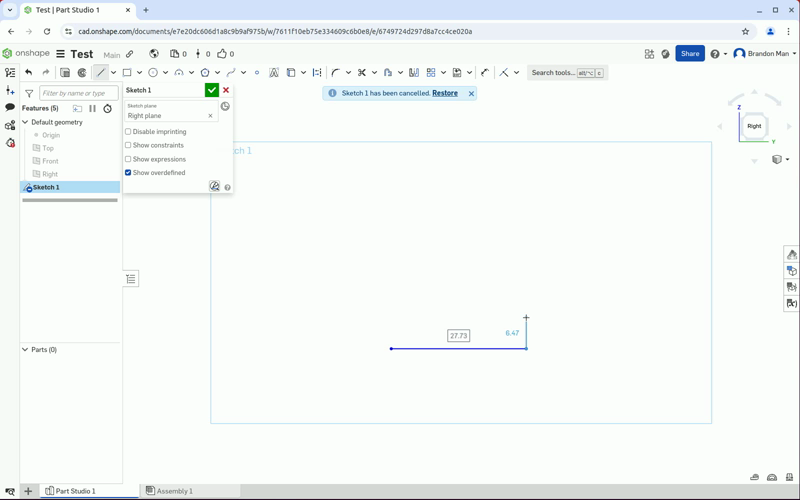
click(526, 317)
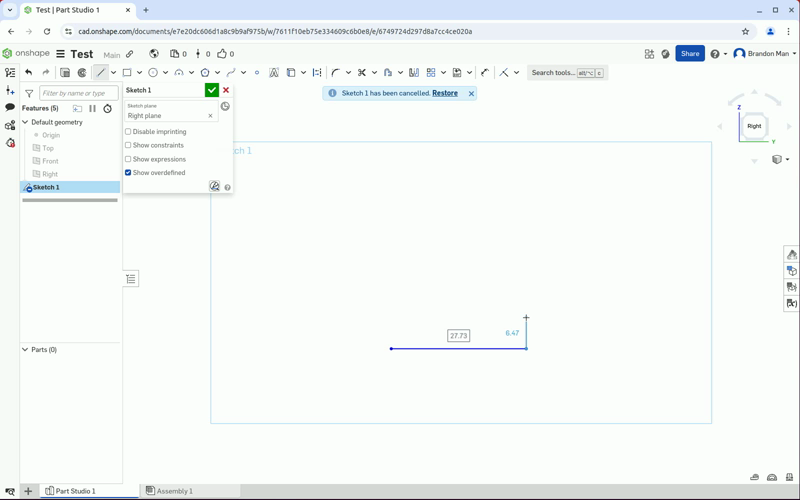
key_up(shift)
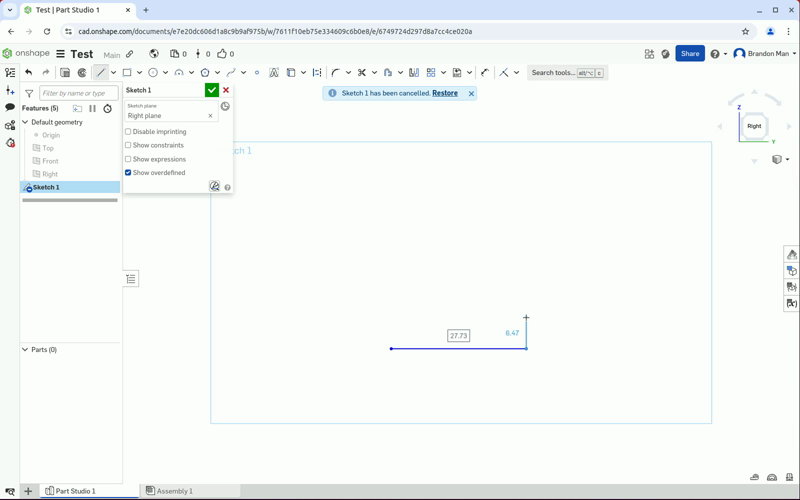
key_down(shift)
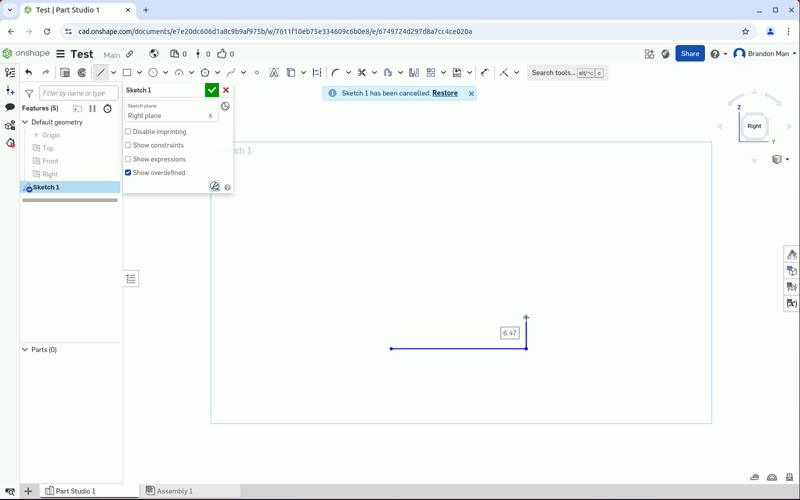
mouse_move(556, 317)
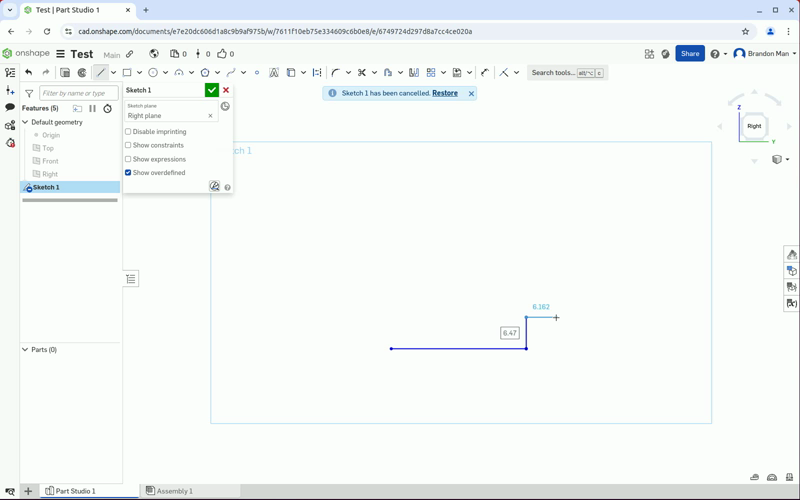
mouse_move(476, 317)
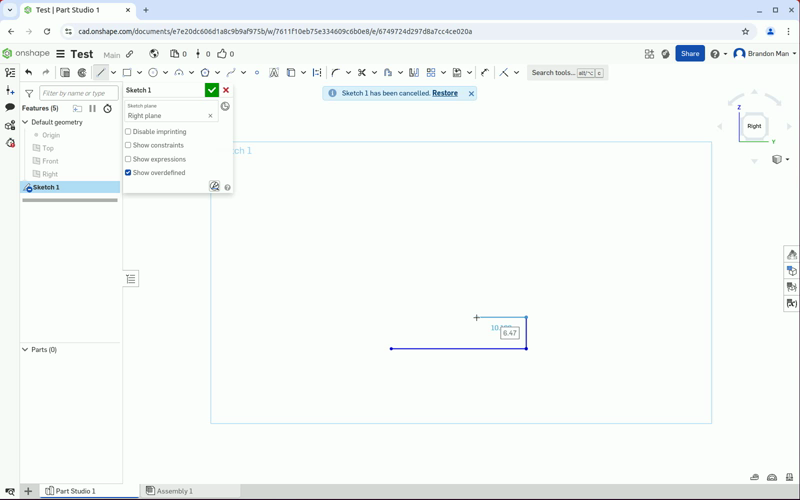
click(476, 317)
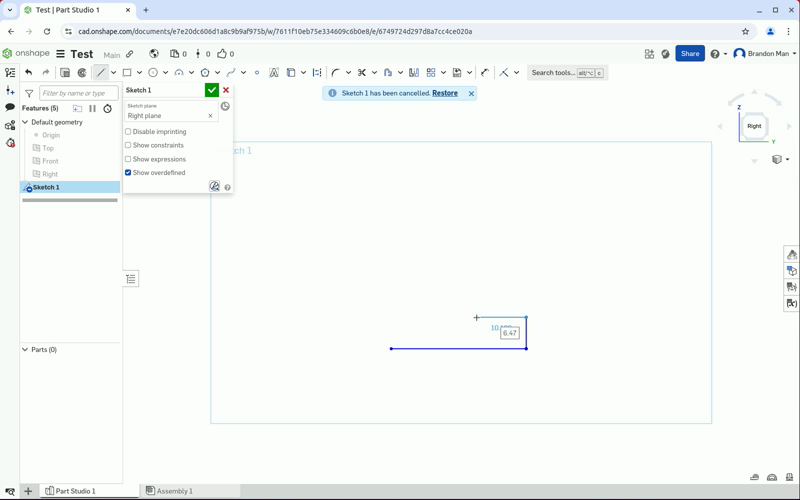
key_up(shift)
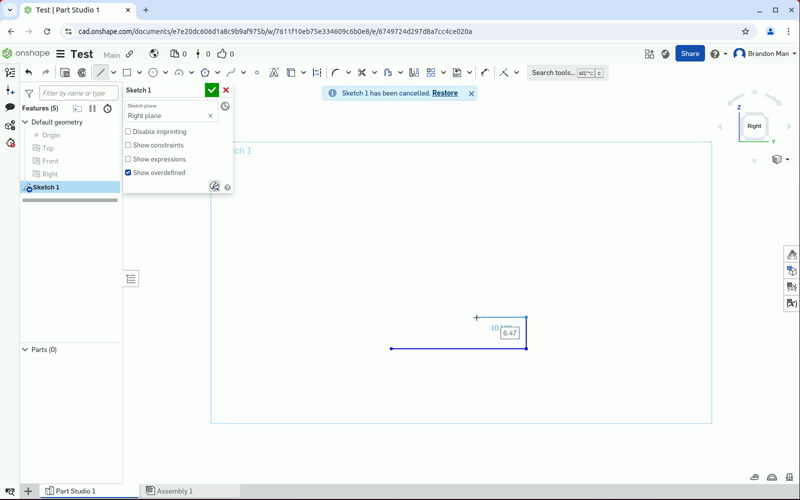
key_down(shift)
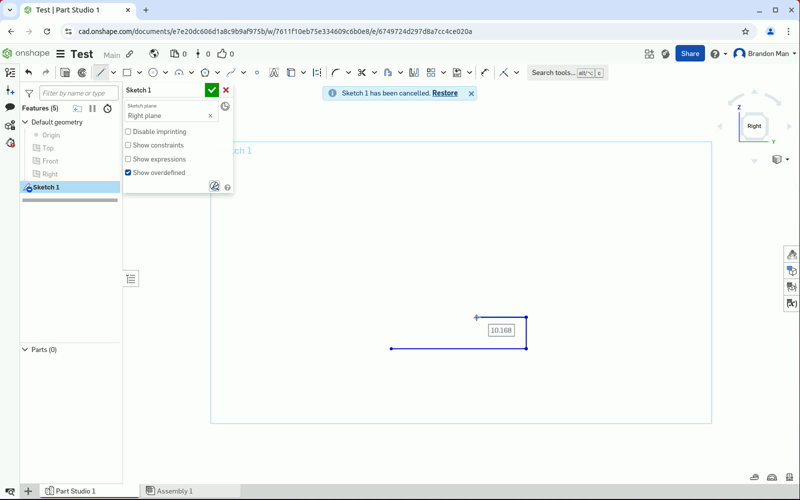
mouse_move(506, 317)
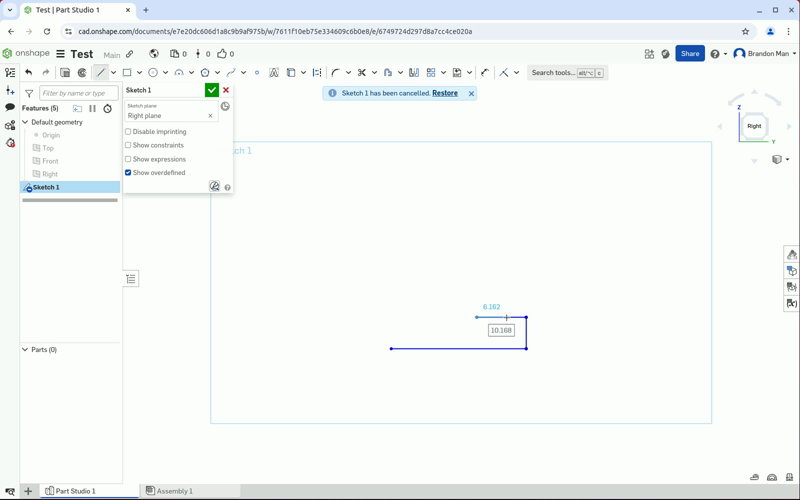
mouse_move(476, 267)
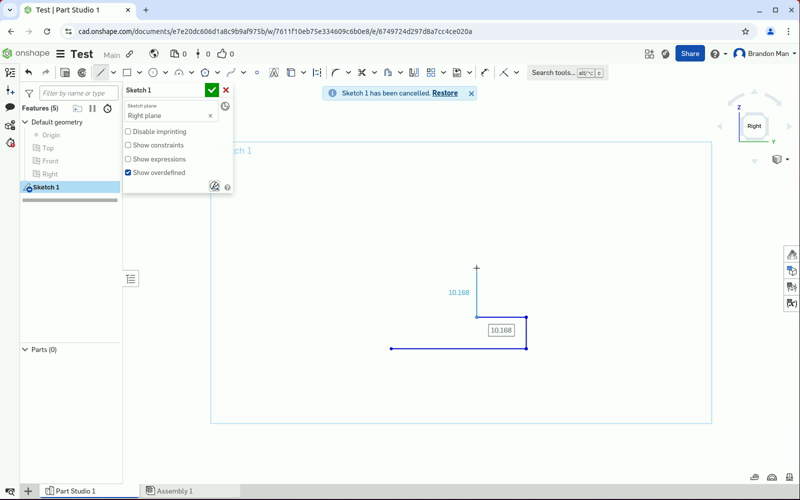
click(476, 267)
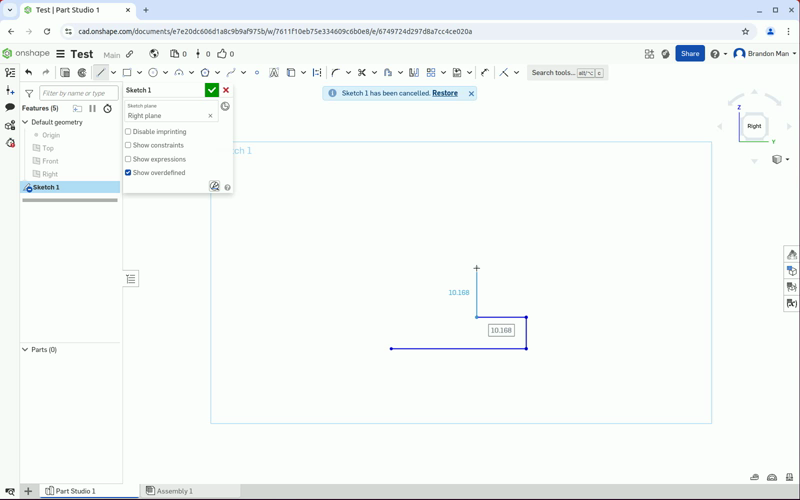
key_up(shift)
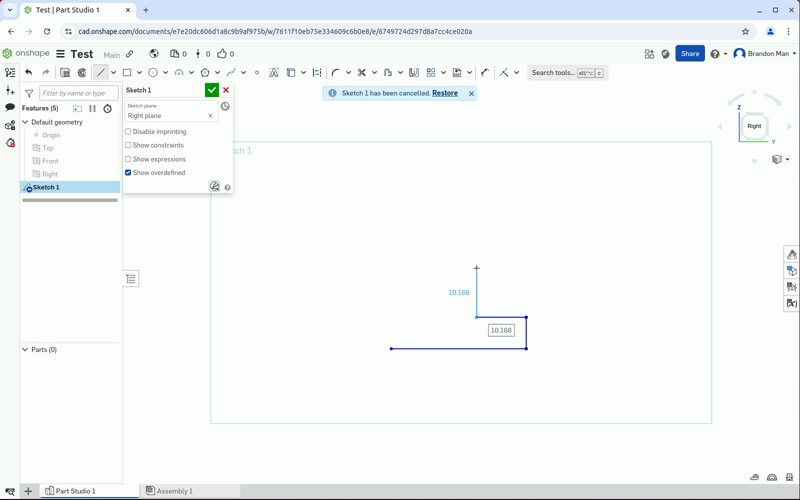
key_down(shift)
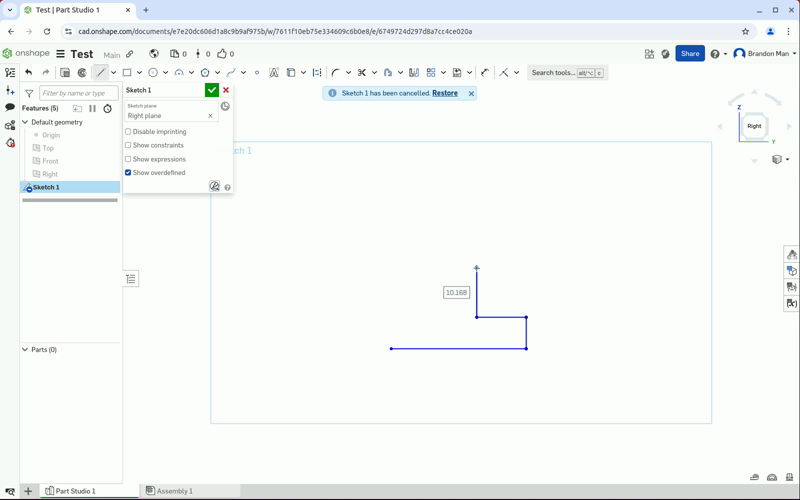
mouse_move(391, 267)
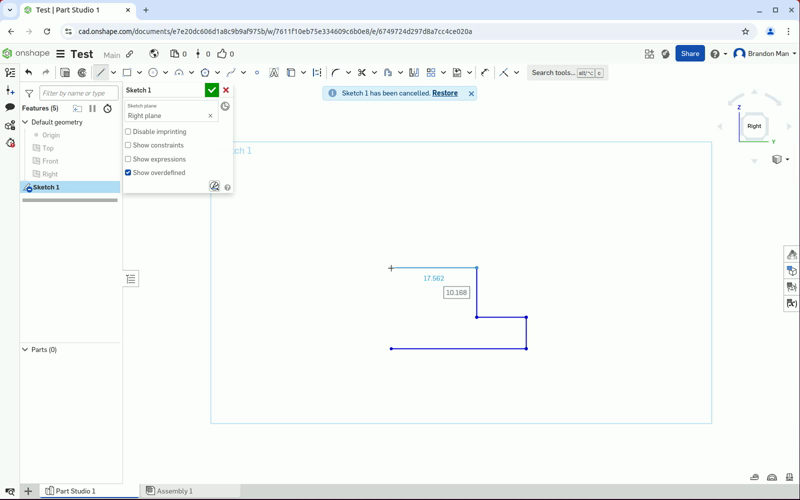
click(391, 267)
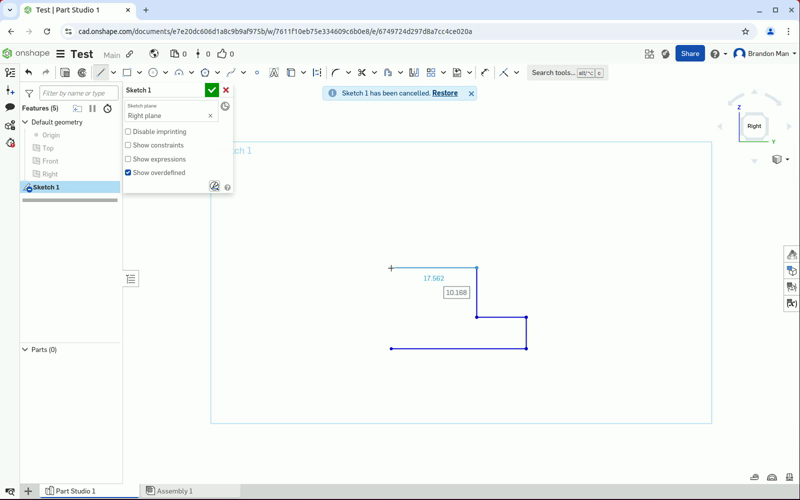
key_up(shift)
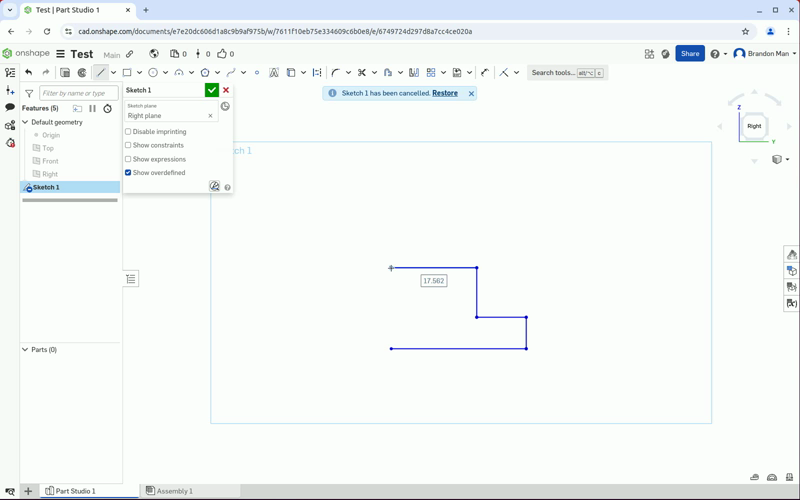
key_down(shift)
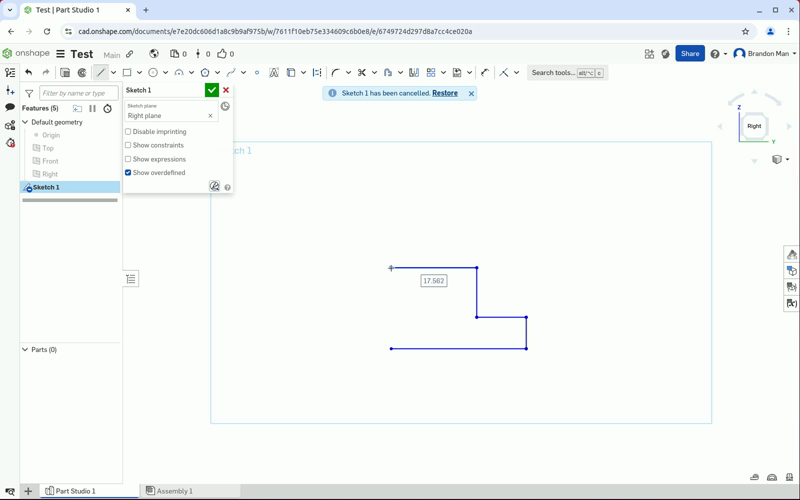
mouse_move(391, 348)
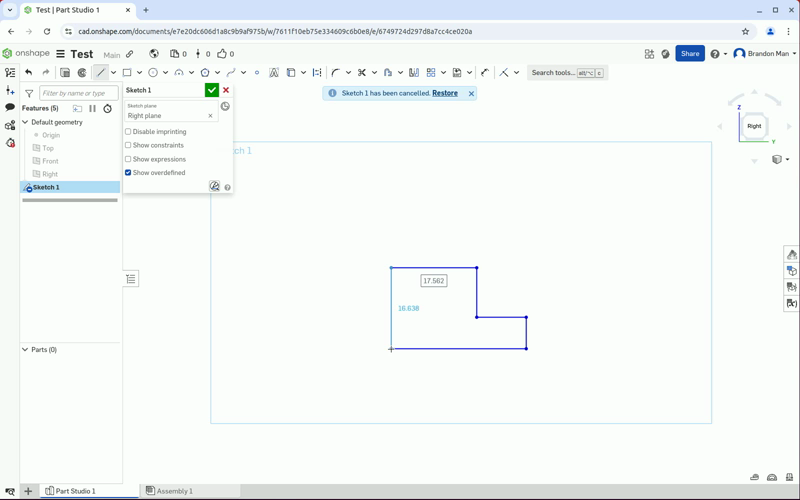
key_up(shift)
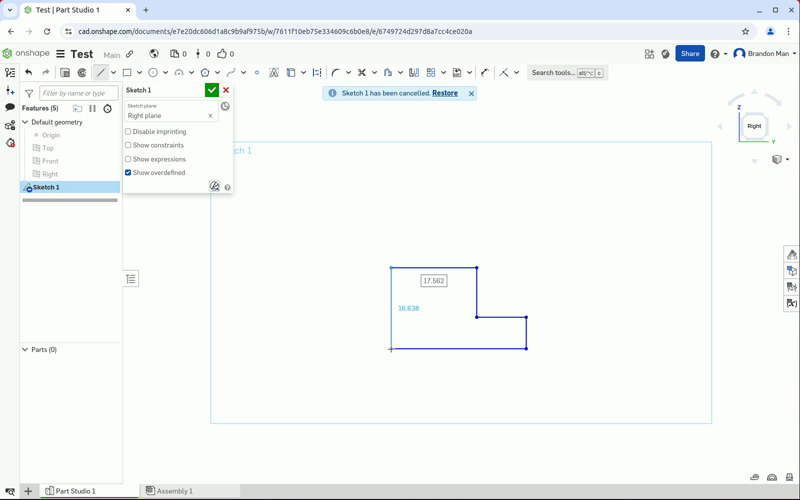
click(391, 348)
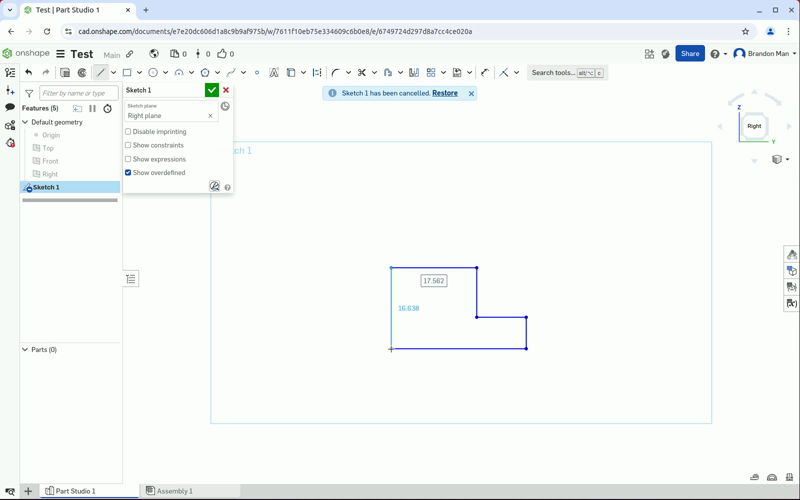
key(esc)
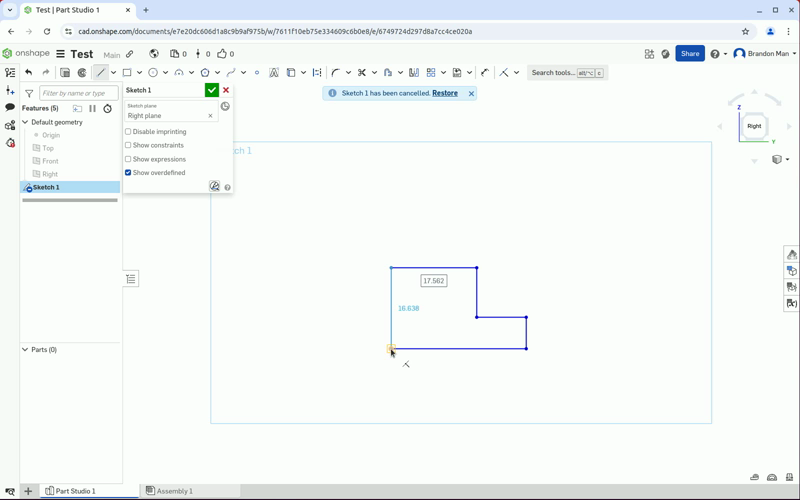
mouse_move(498, 327)
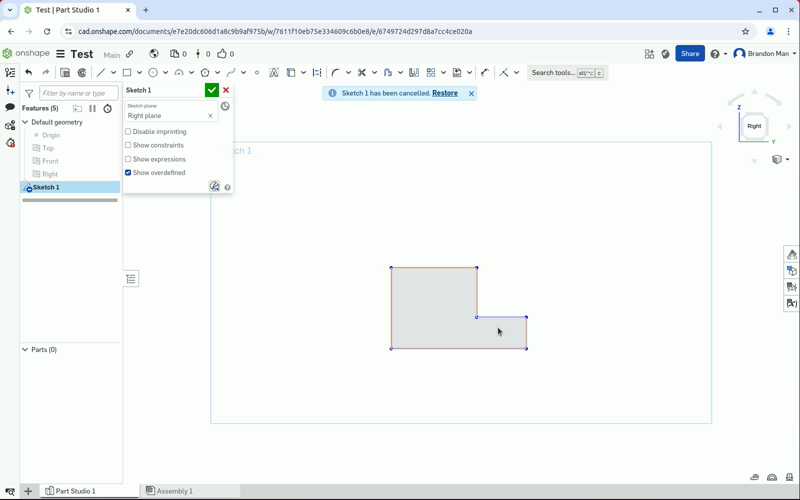
click(498, 327)
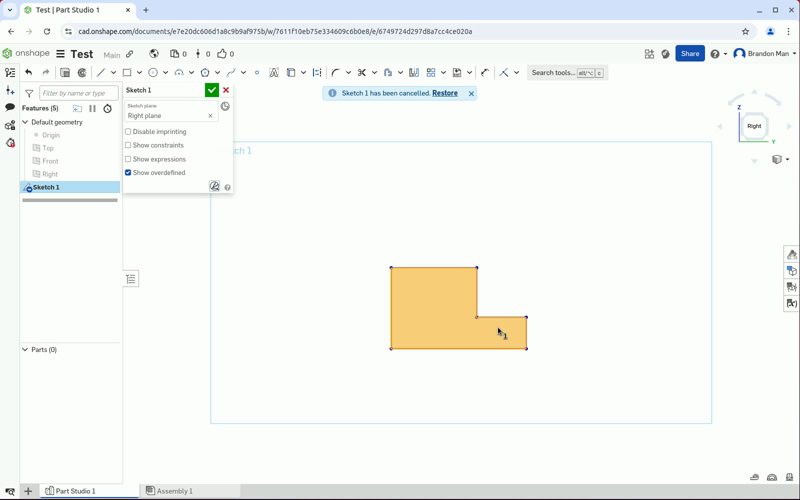
mouse_move(73, 352)
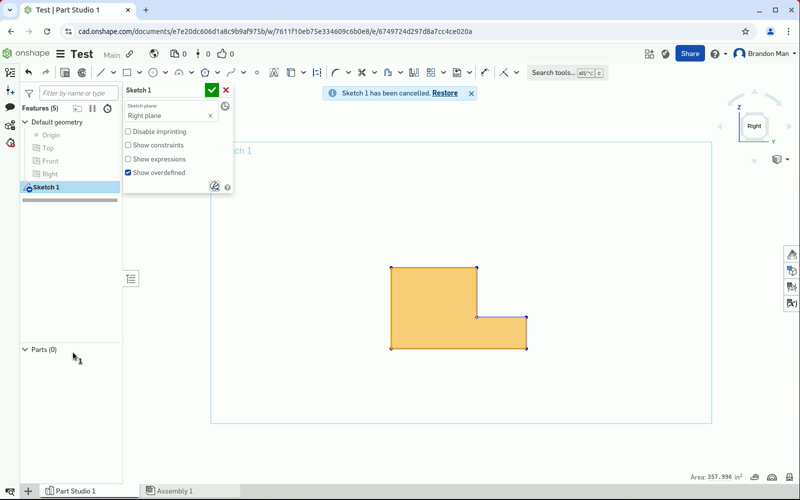
key(shift+y)
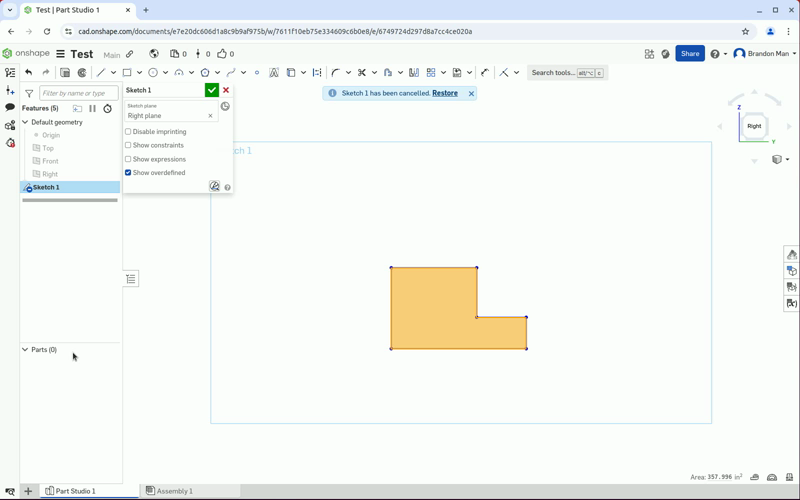
key(shift+e)
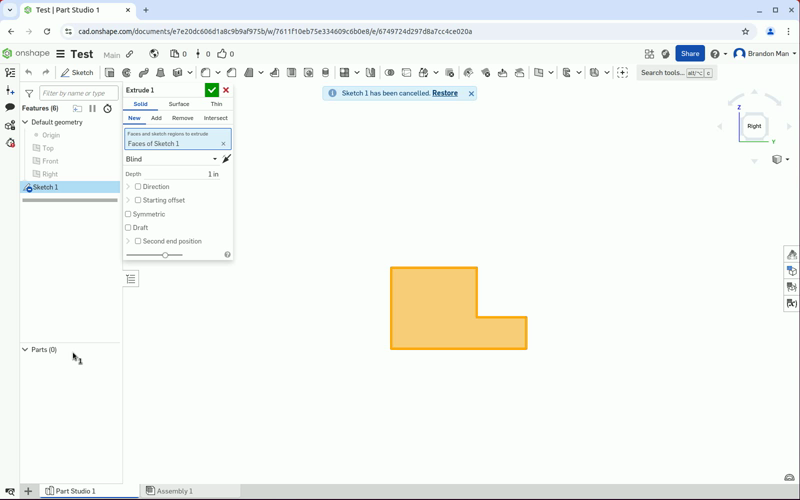
mouse_move(143, 106)
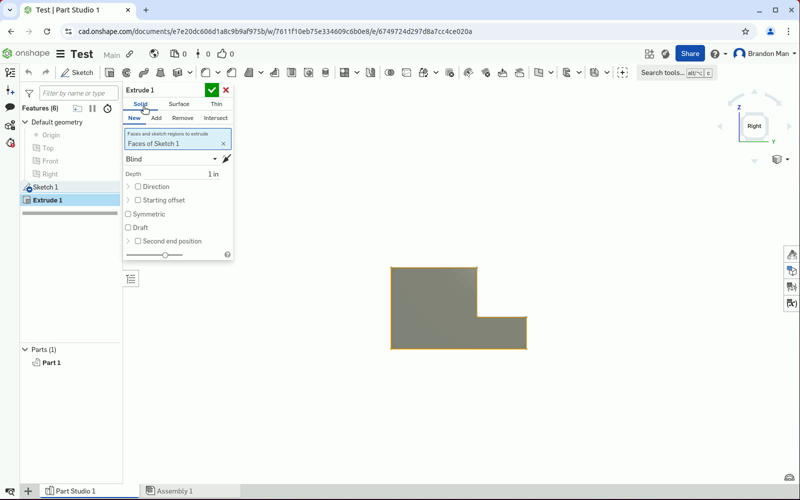
click(143, 106)
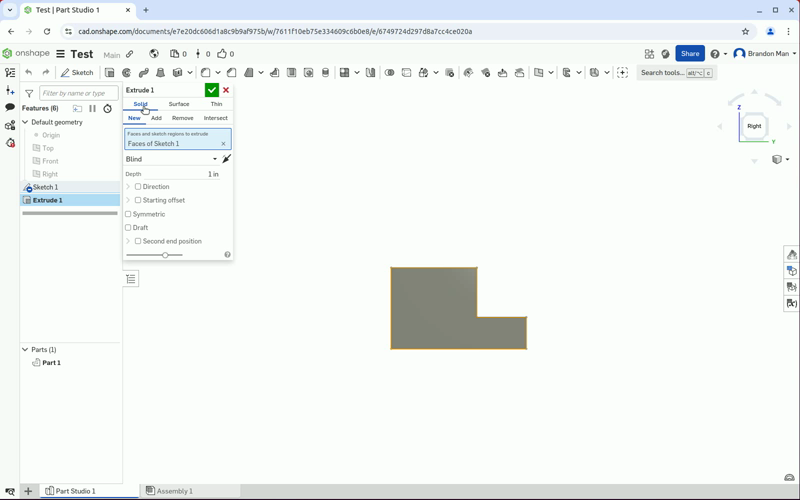
mouse_move(137, 120)
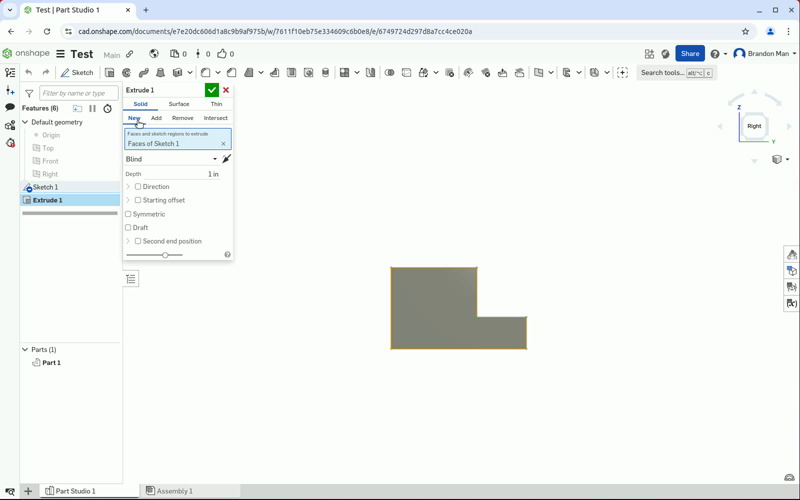
click(137, 120)
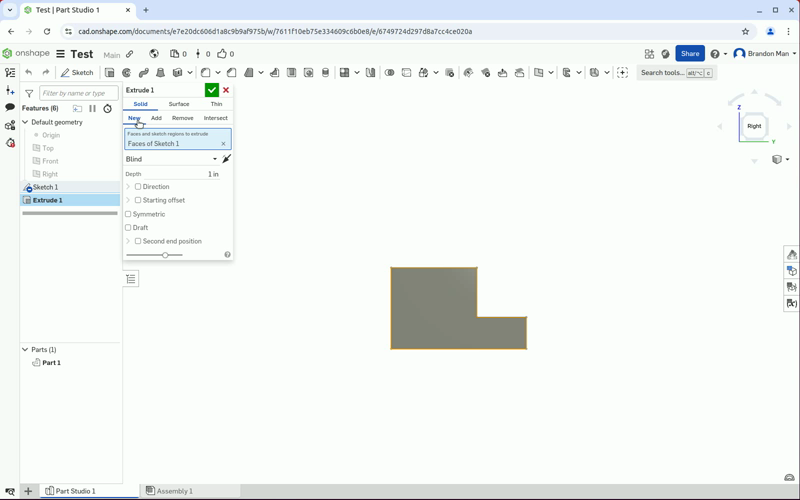
key(tab, 4)
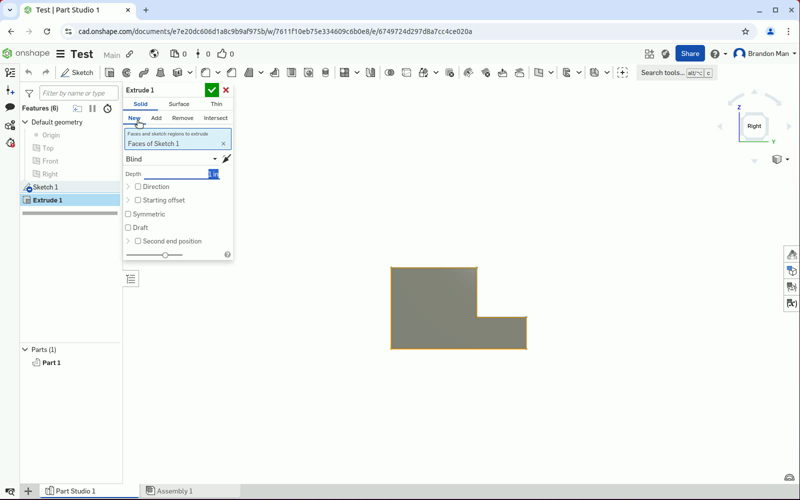
text(23.108)
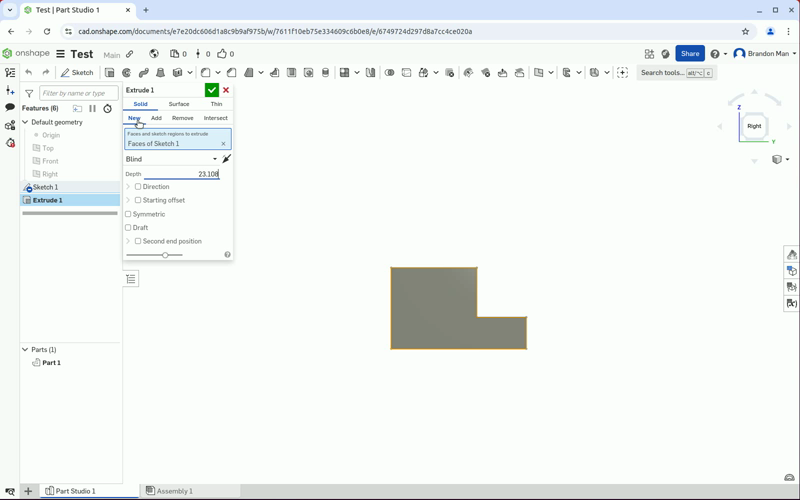
key(enter)
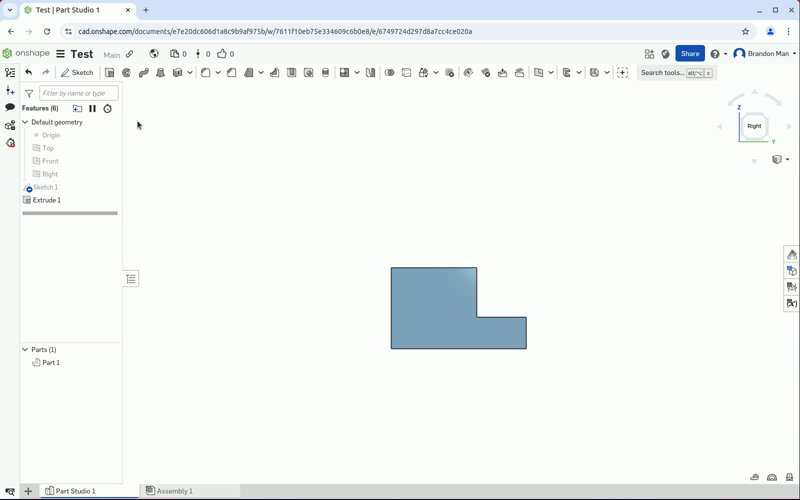
key(shift+h)
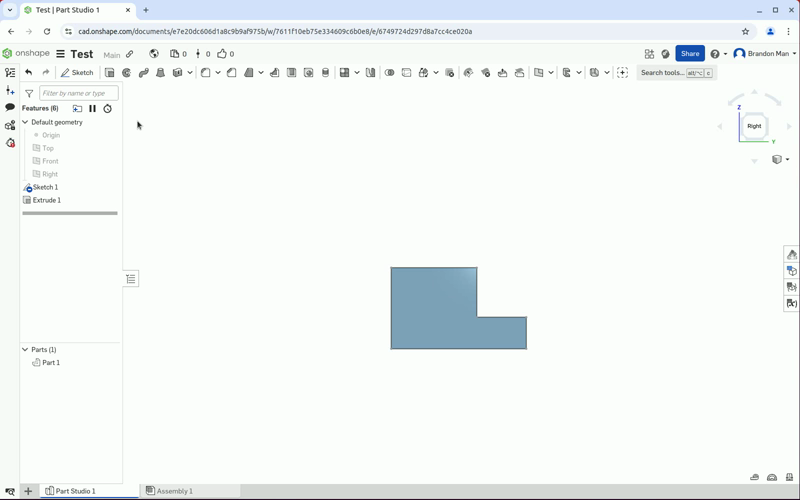
key(shift+h)
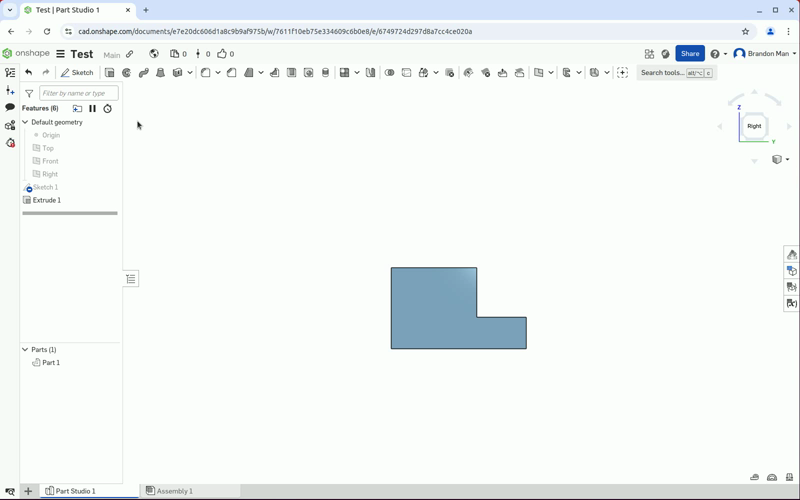
mouse_move(73, 189)
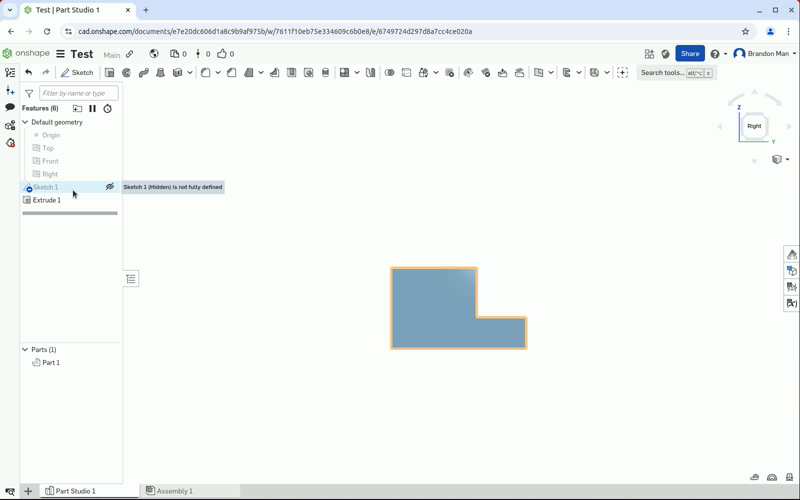
click(73, 189)
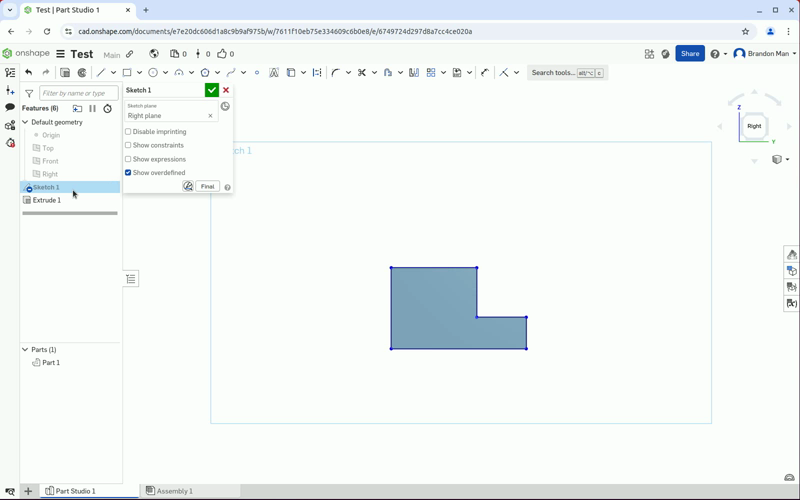
mouse_move(229, 92)
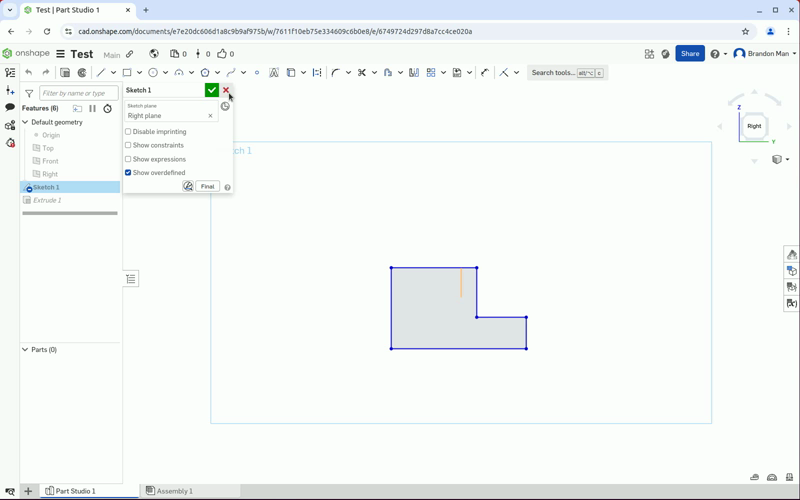
click(229, 92)
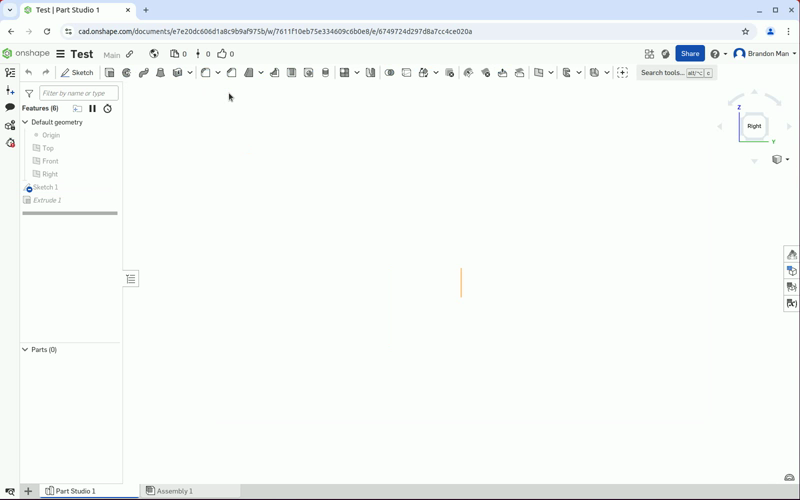
mouse_move(73, 352)
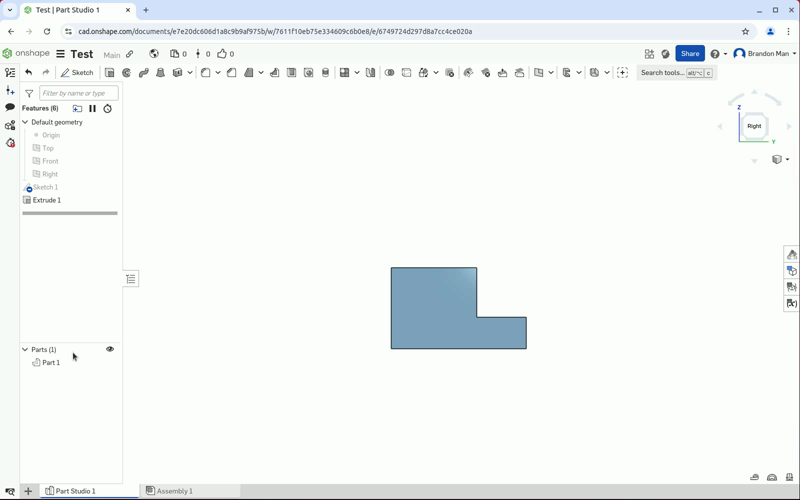
key(y)
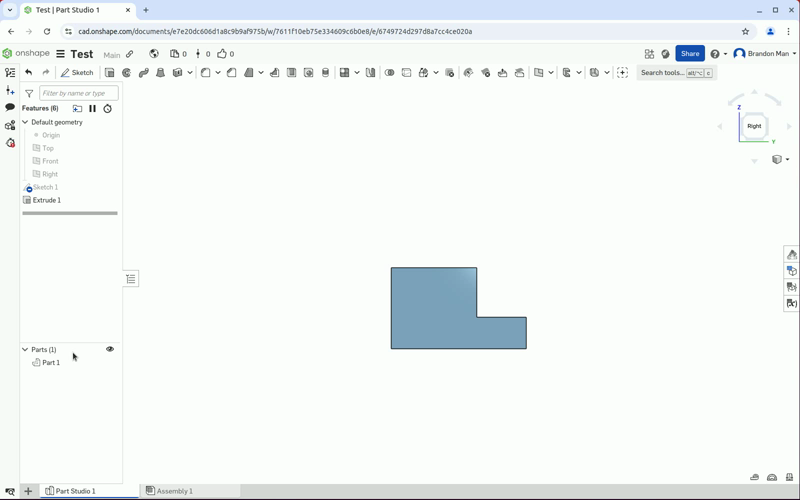
key(shift+p)
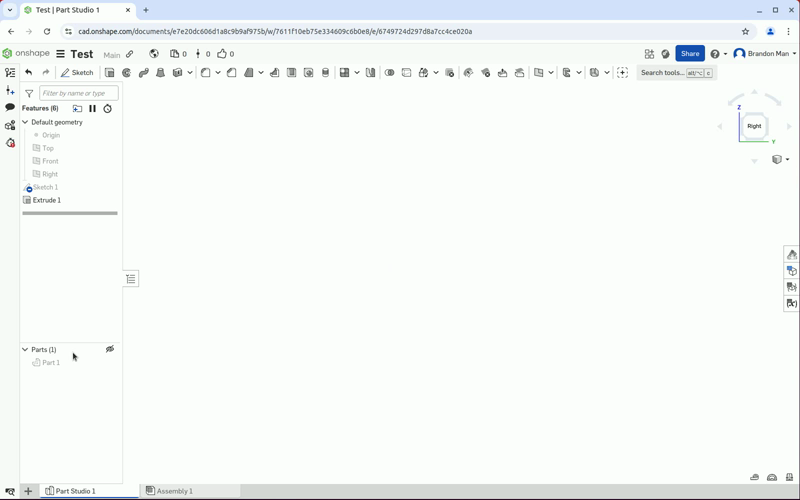
key(space)
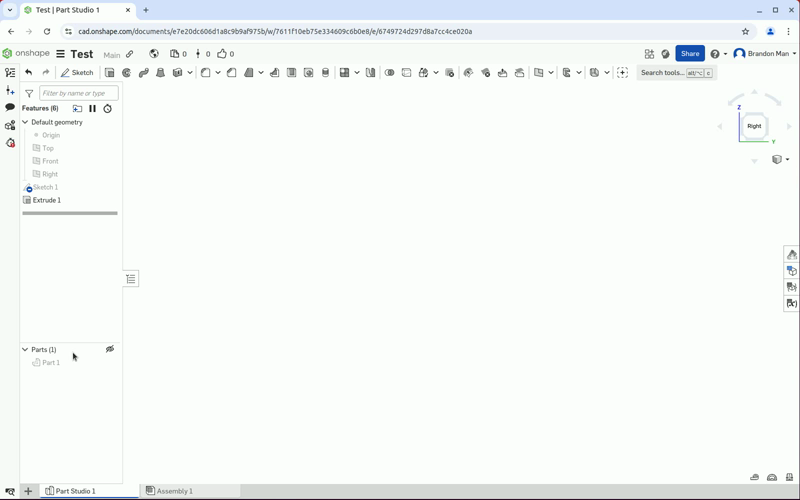
key_down(shift)
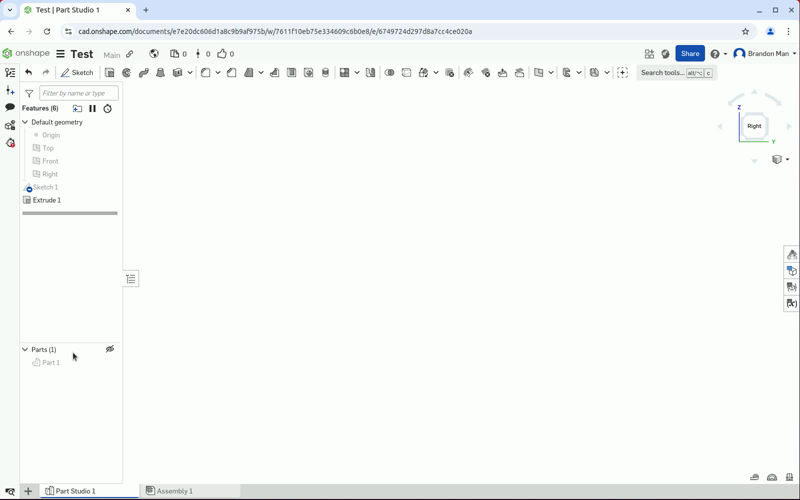
key(right)
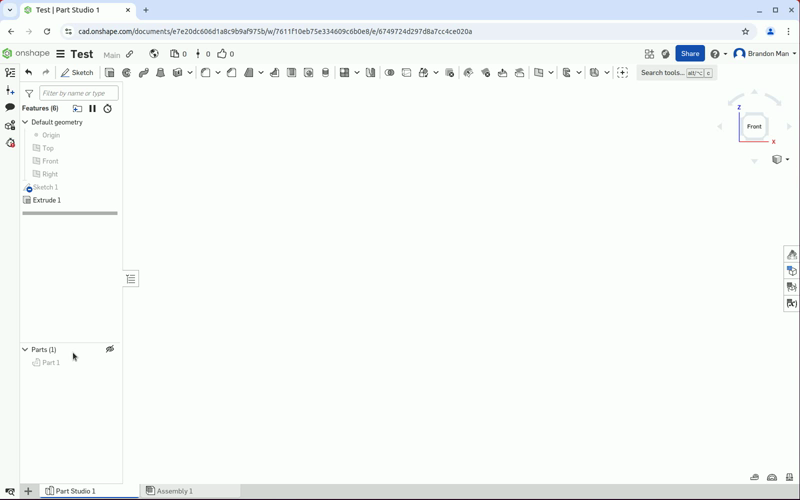
key_up(shift)
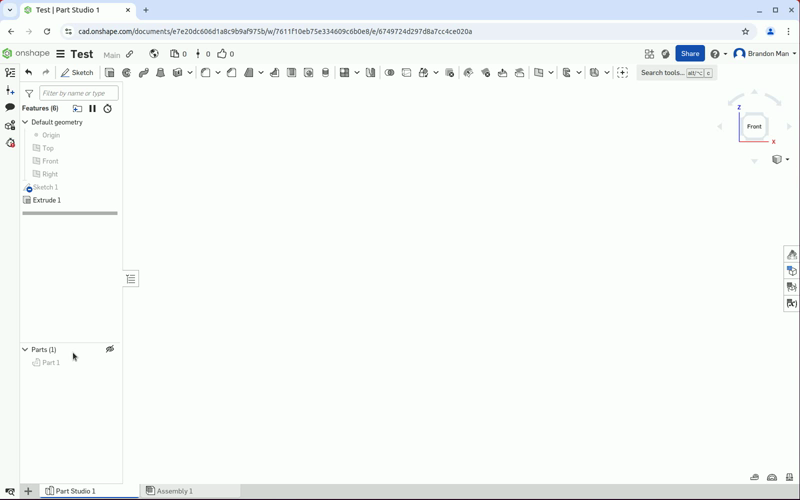
key(space)
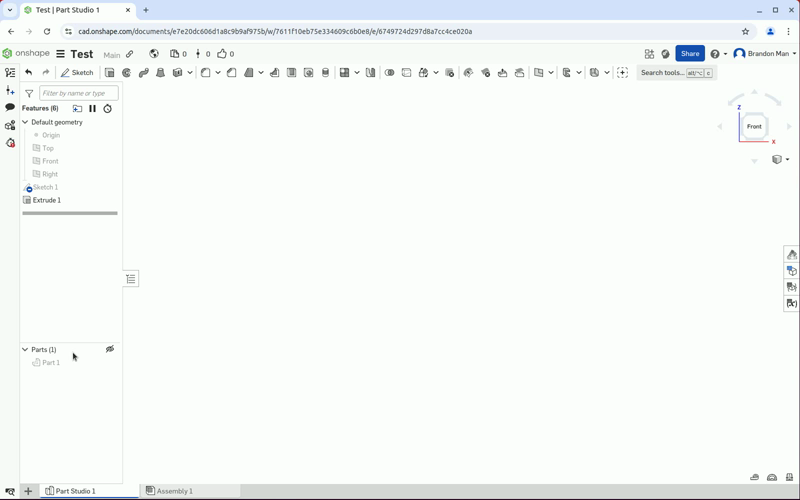
key_down(shift)
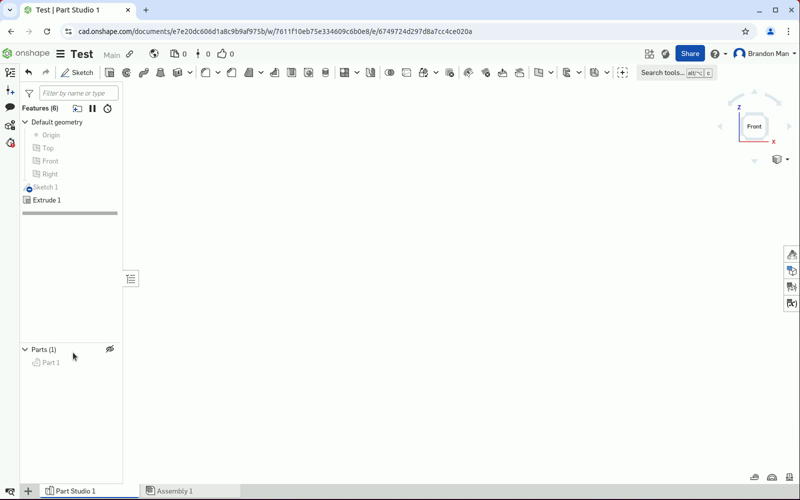
key(down)
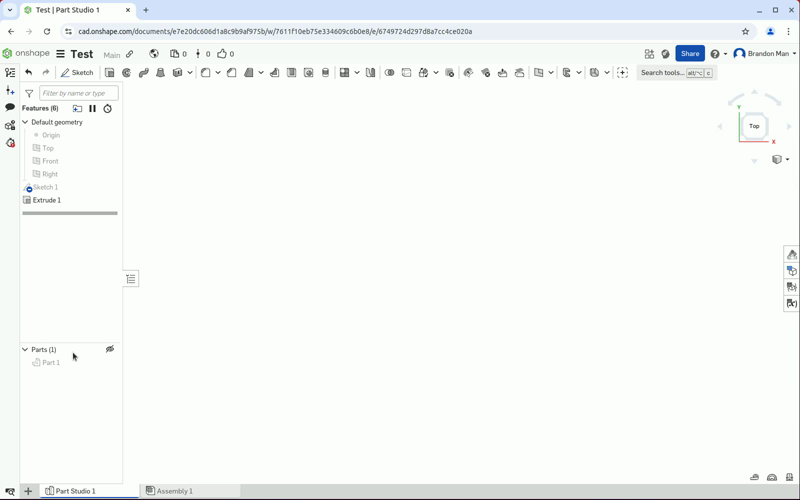
key_up(shift)
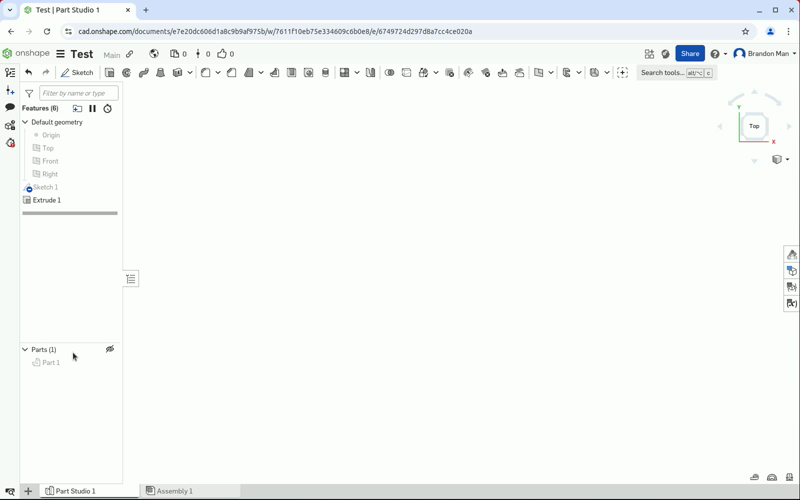
mouse_move(73, 352)
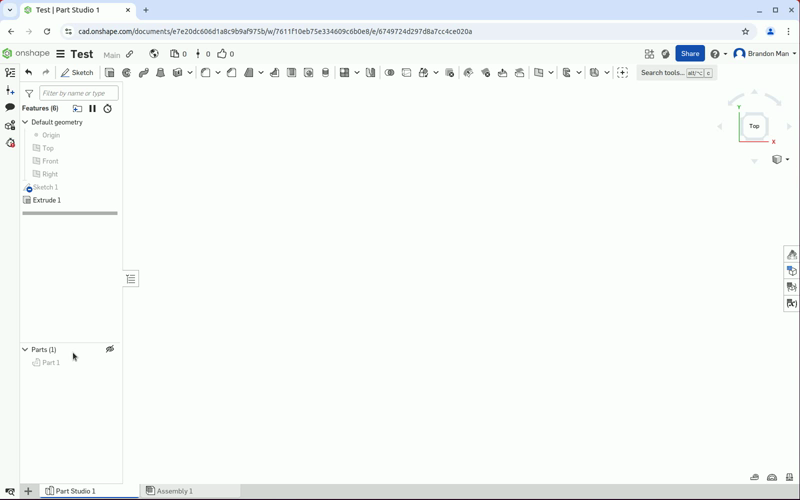
key(shift+y)
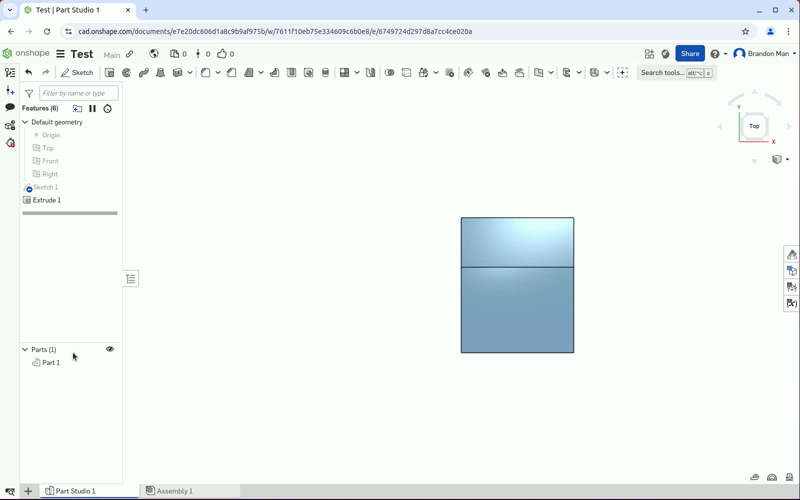
mouse_move(541, 75)
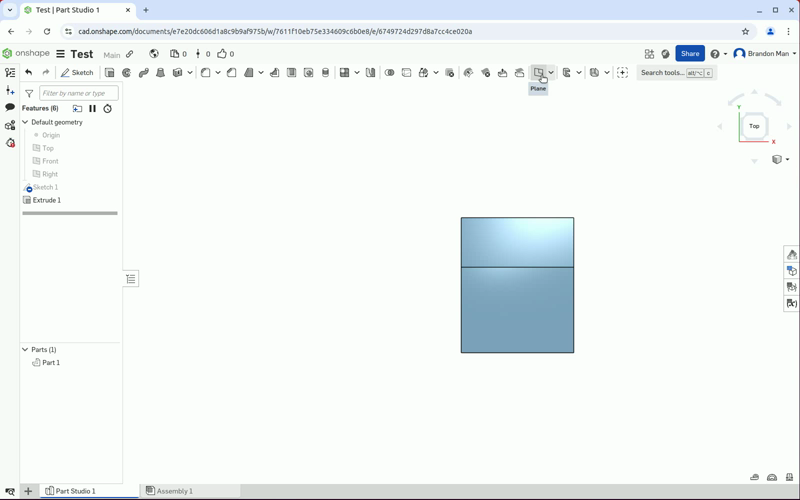
click(541, 75)
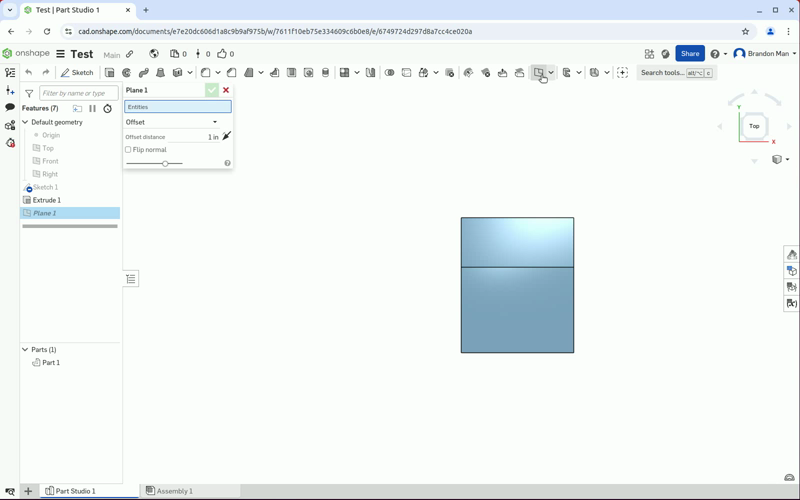
mouse_move(73, 150)
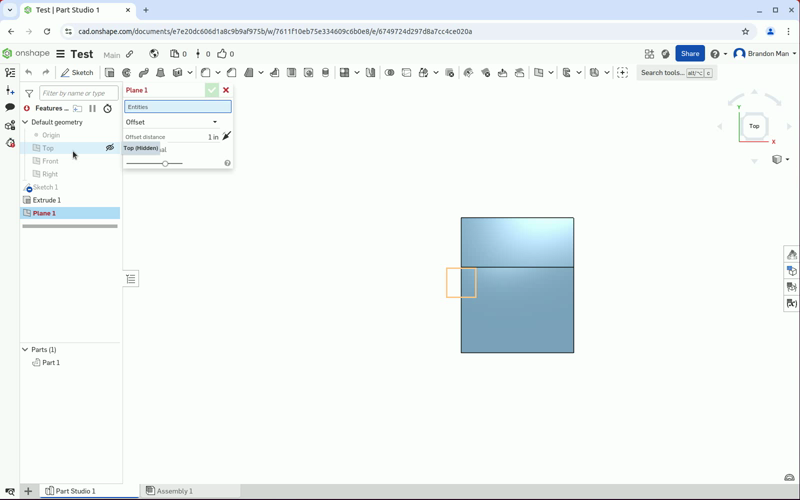
click(73, 150)
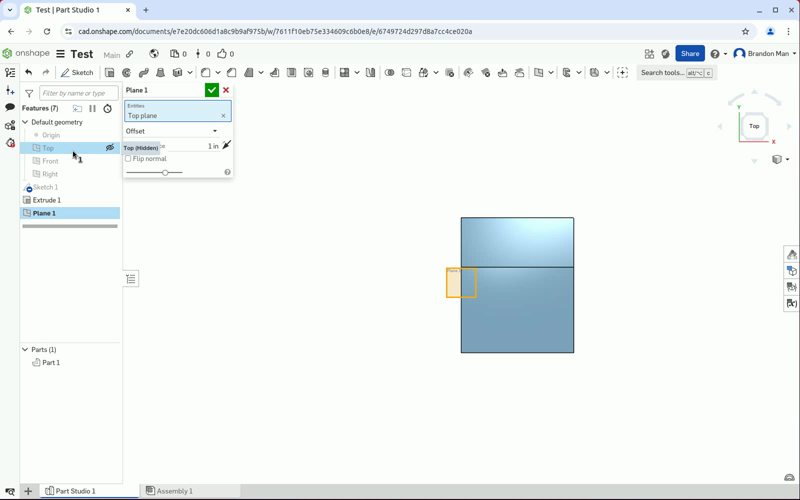
key(tab, 2)
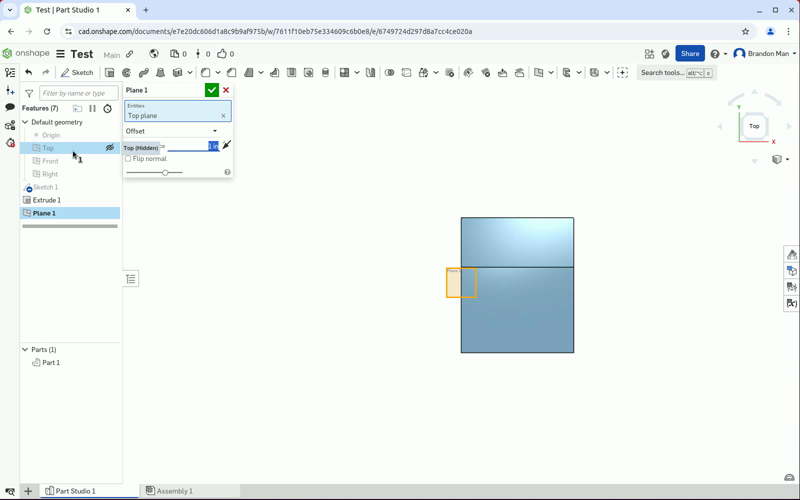
text(3.143)
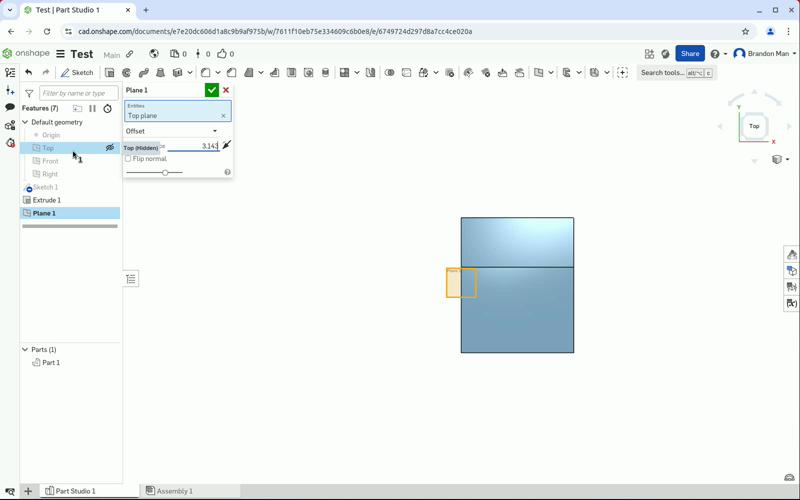
key(enter, 2)
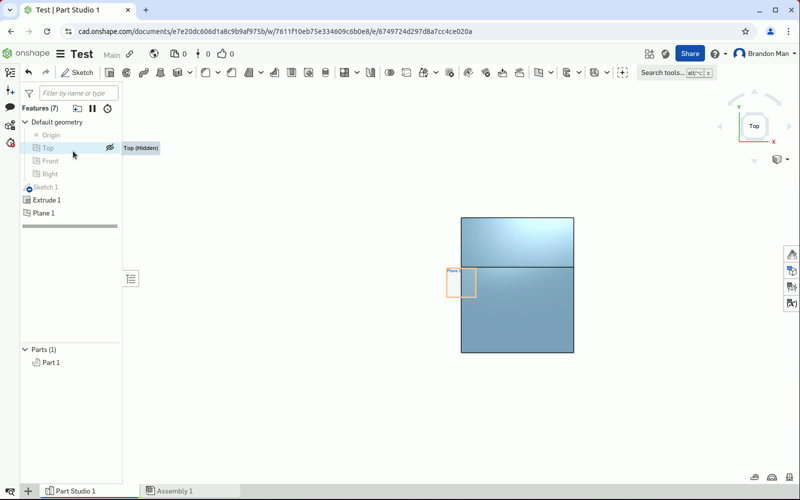
key(shift+s)
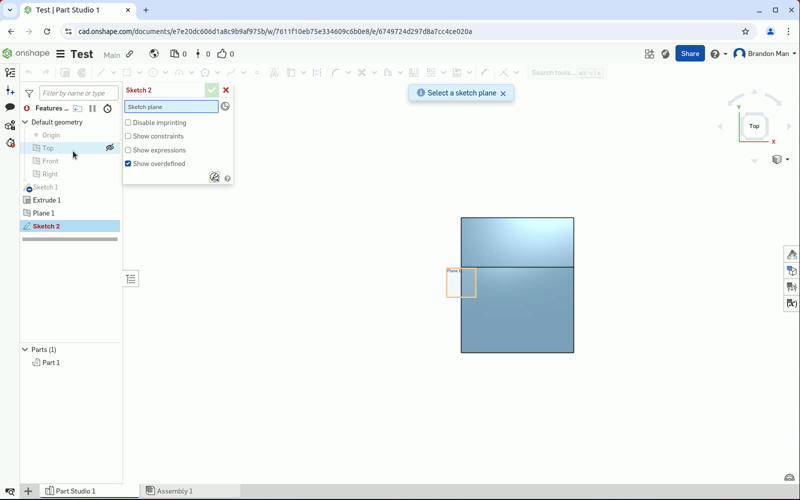
mouse_move(73, 215)
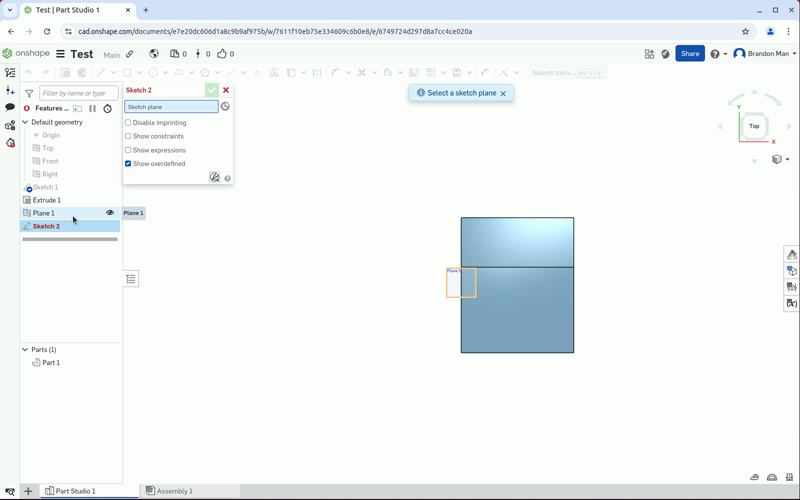
click(73, 215)
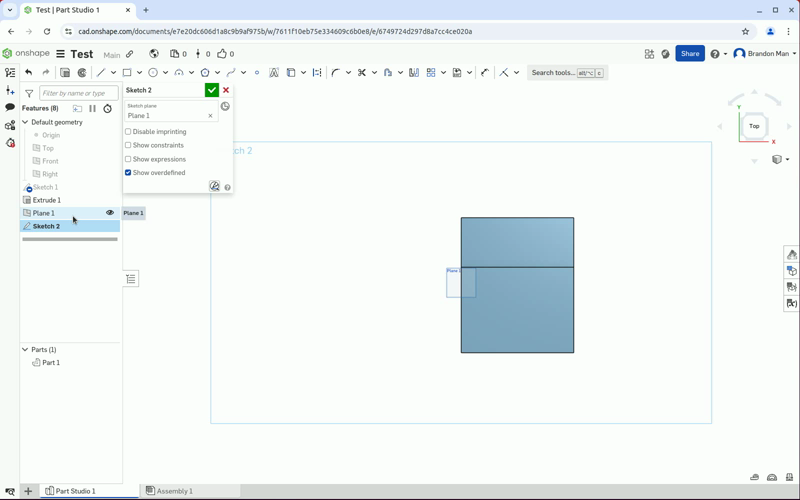
mouse_move(73, 352)
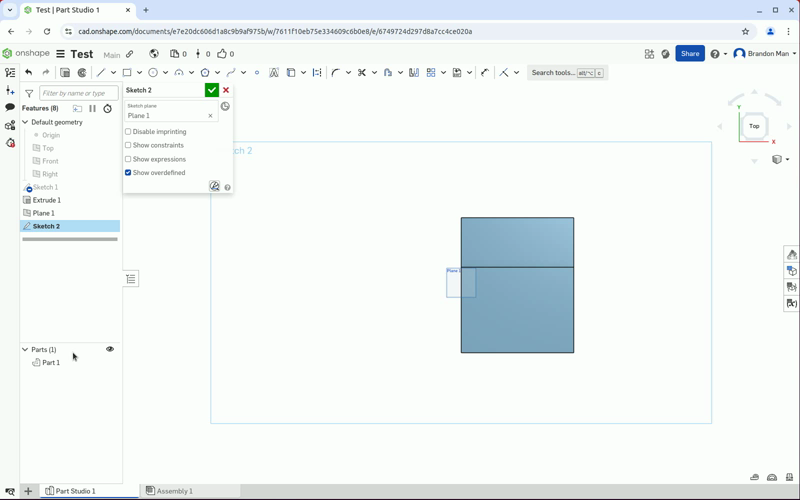
key(y)
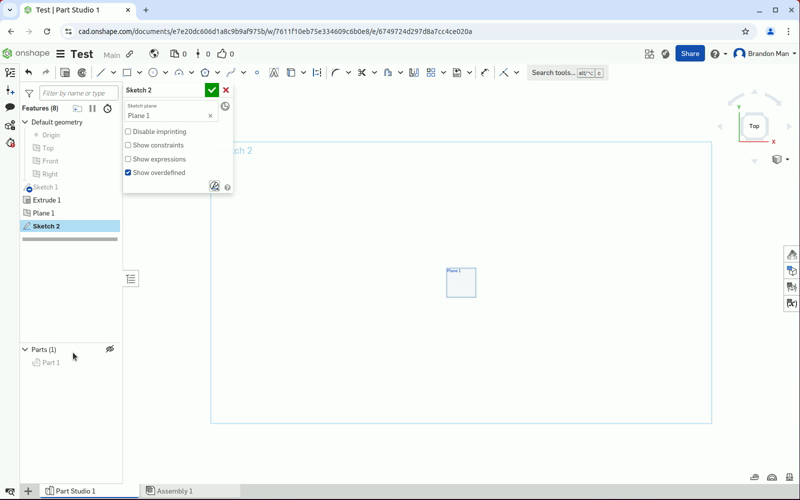
key(c)
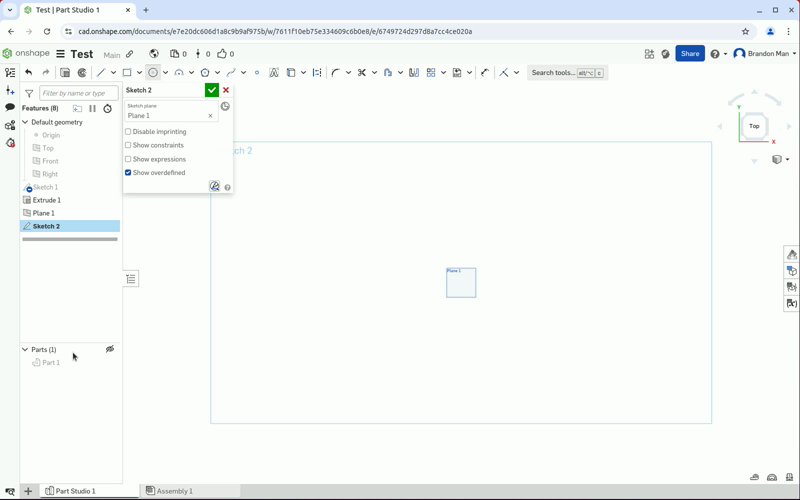
key_down(shift)
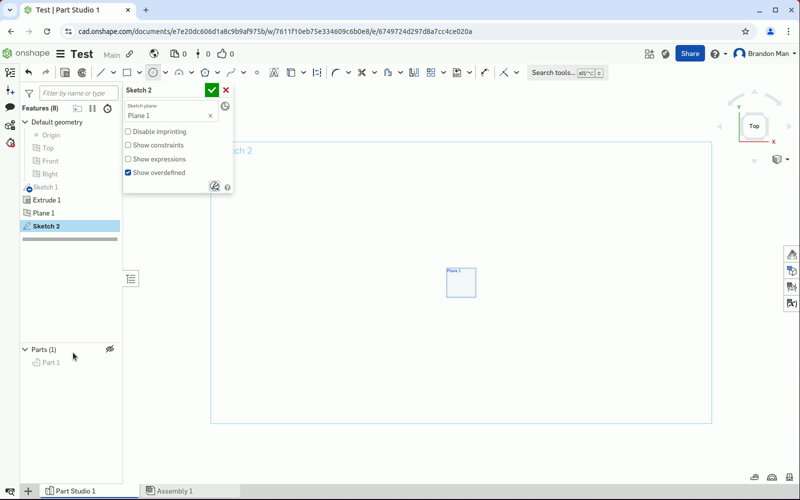
mouse_move(517, 306)
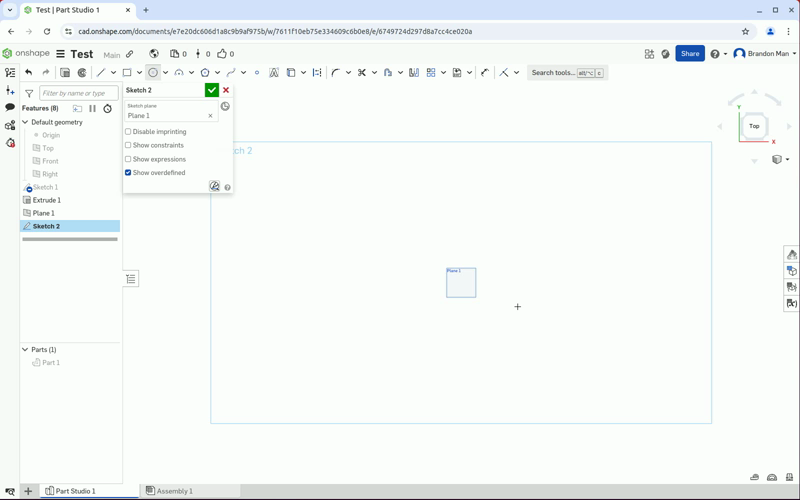
click(517, 306)
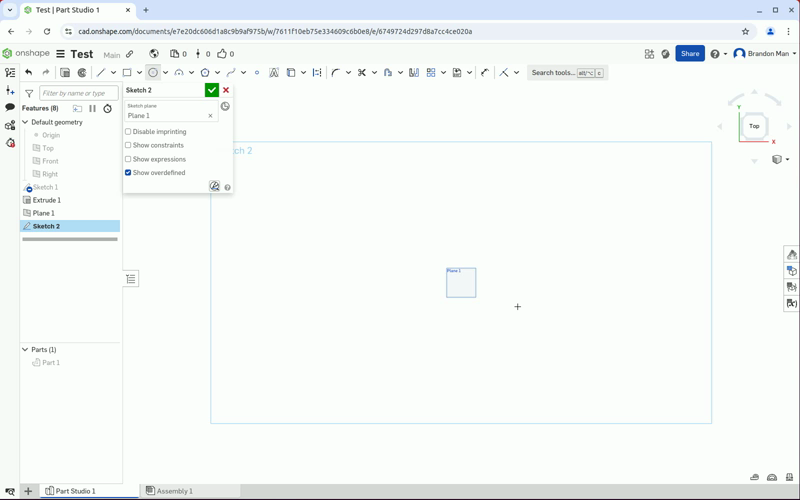
key_up(shift)
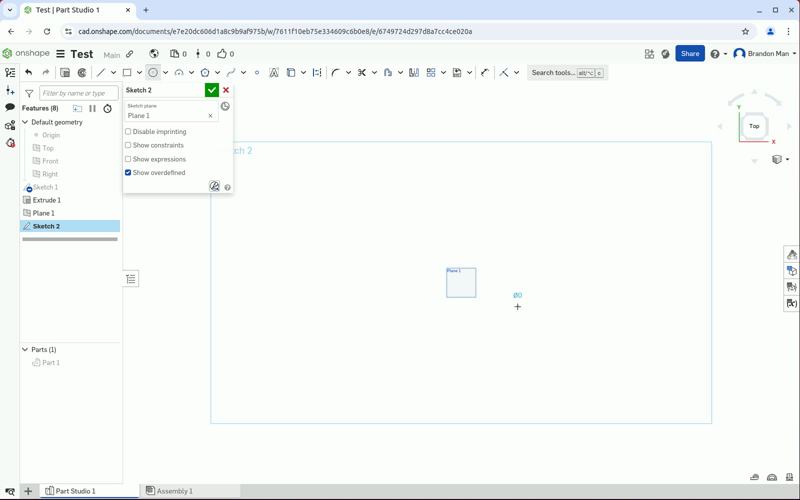
mouse_move(536, 306)
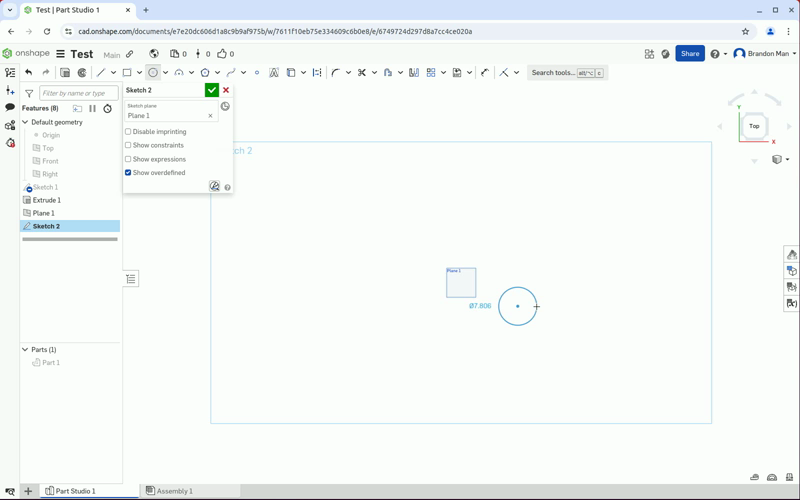
click(536, 306)
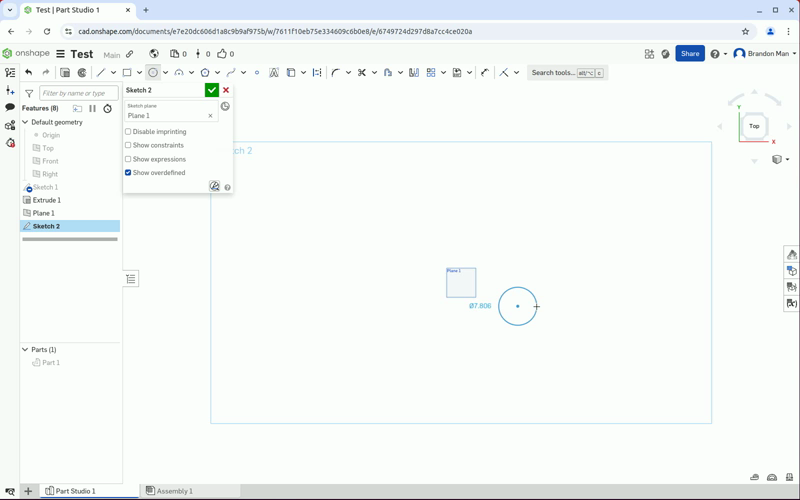
key(esc)
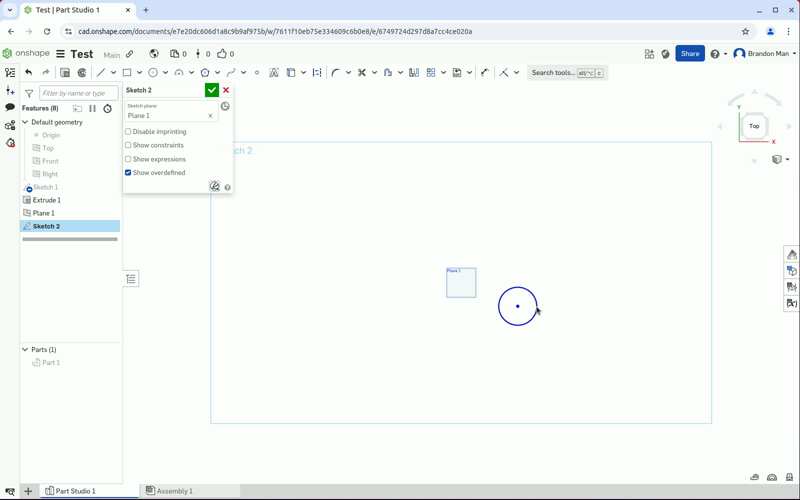
mouse_move(519, 314)
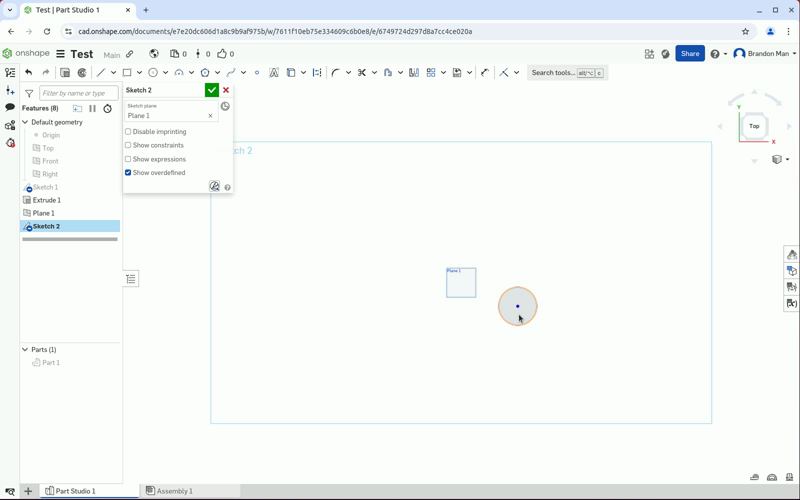
scroll(6)
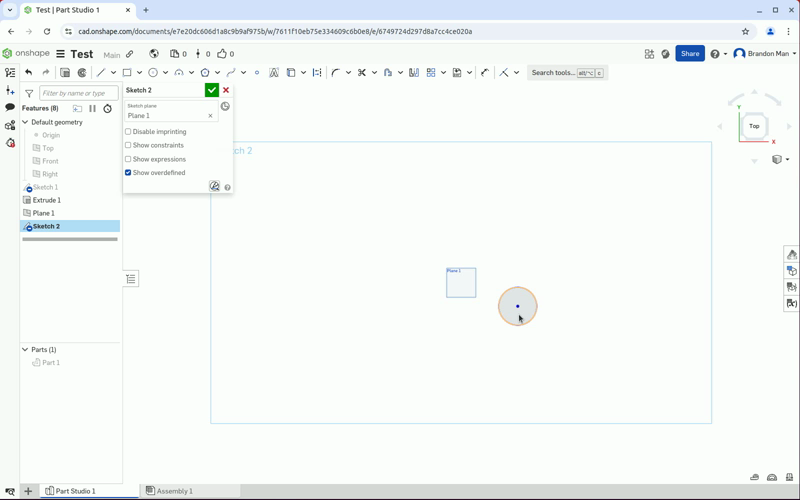
scroll(6)
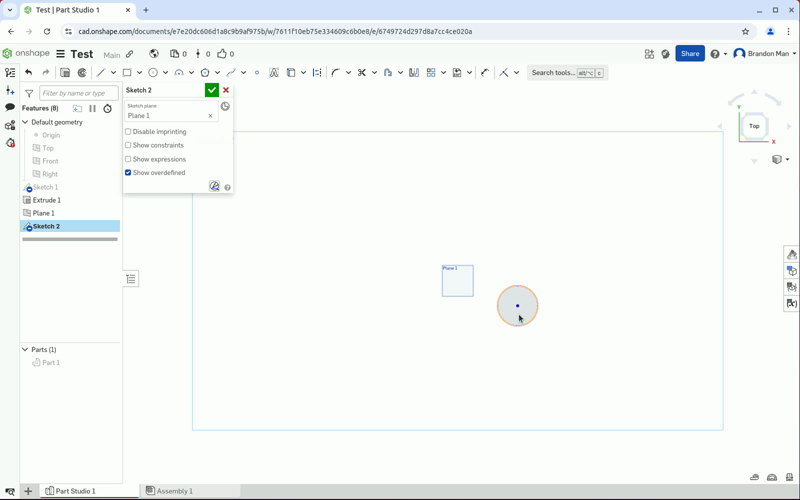
scroll(6)
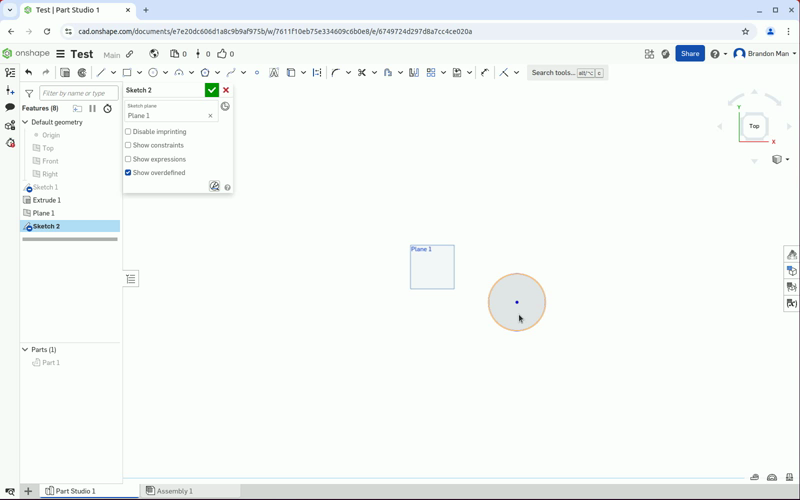
scroll(6)
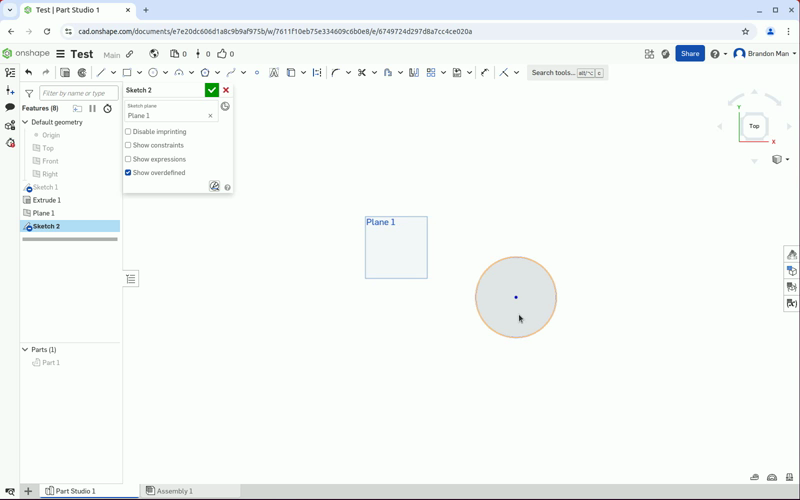
scroll(6)
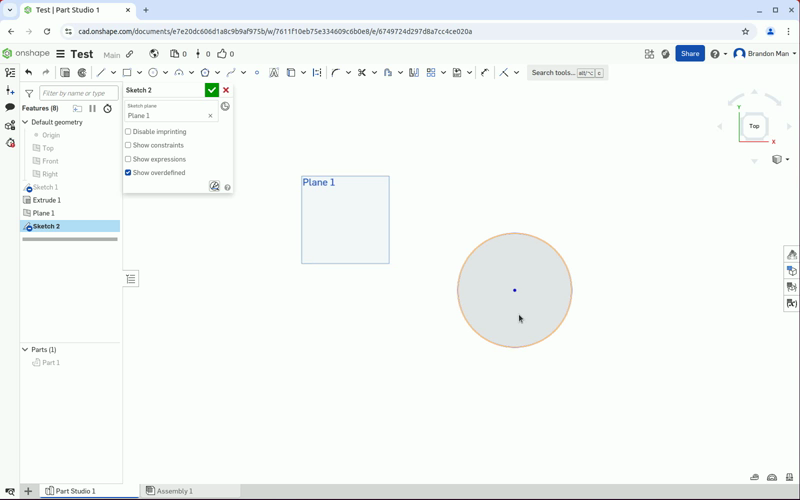
scroll(6)
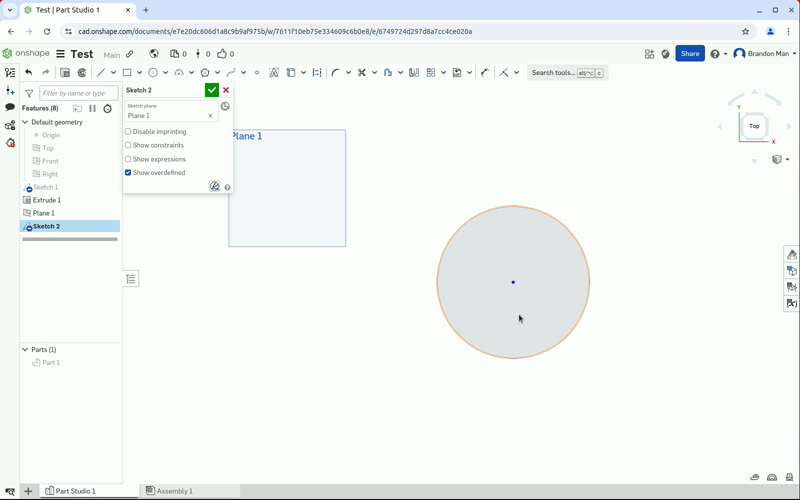
scroll(6)
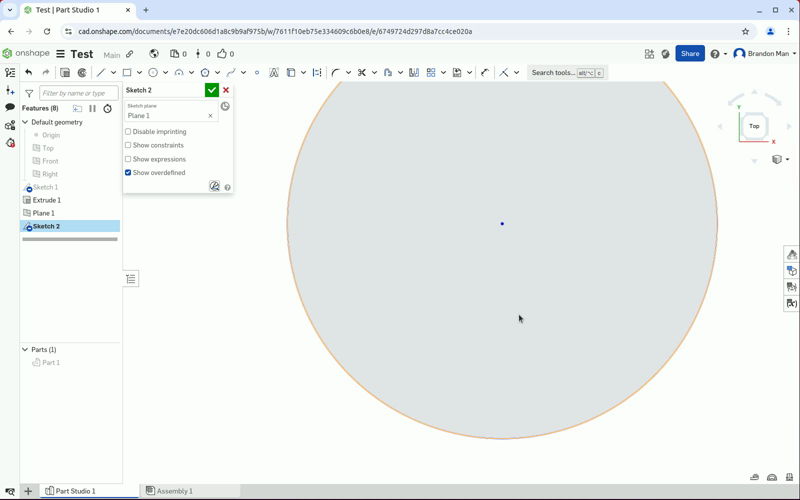
click(519, 314)
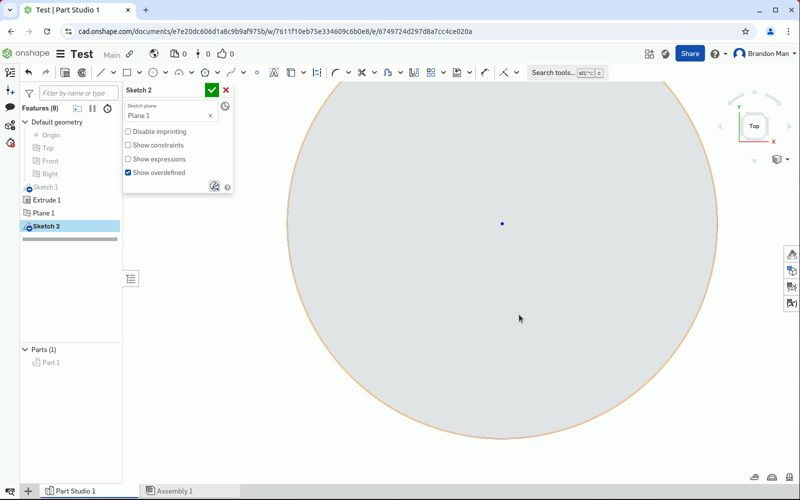
scroll(-6)
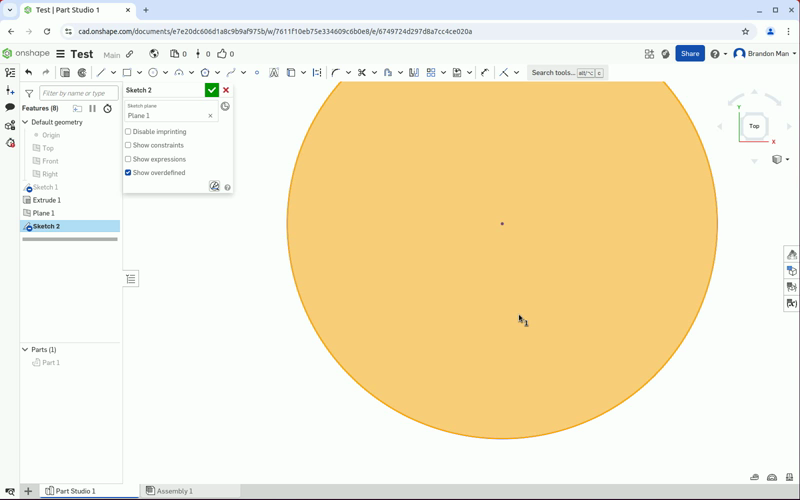
scroll(-6)
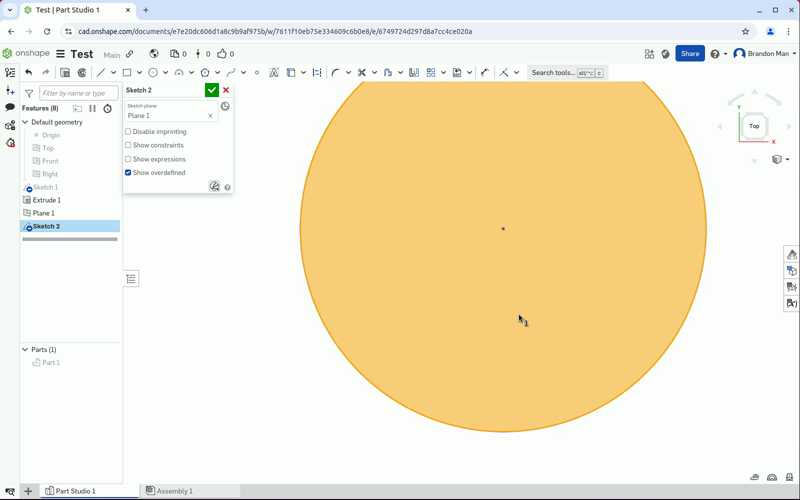
scroll(-6)
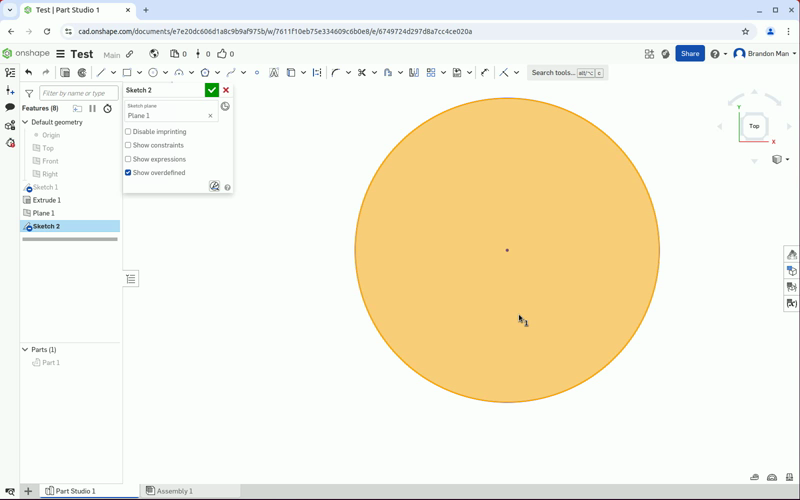
scroll(-6)
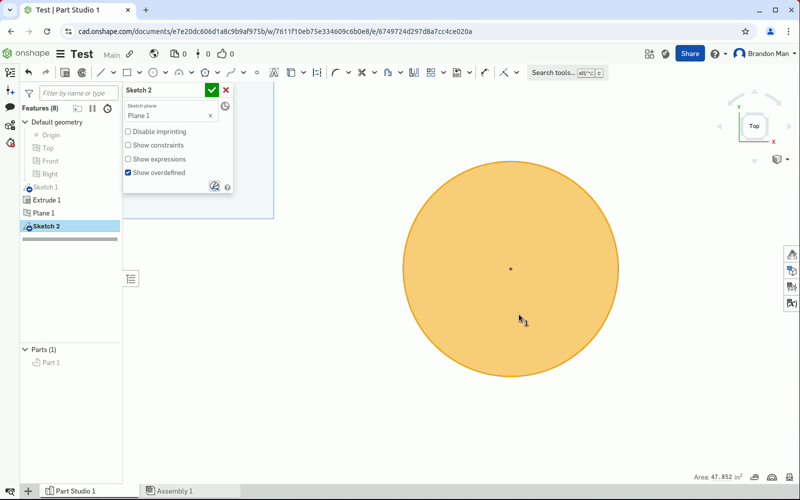
scroll(-6)
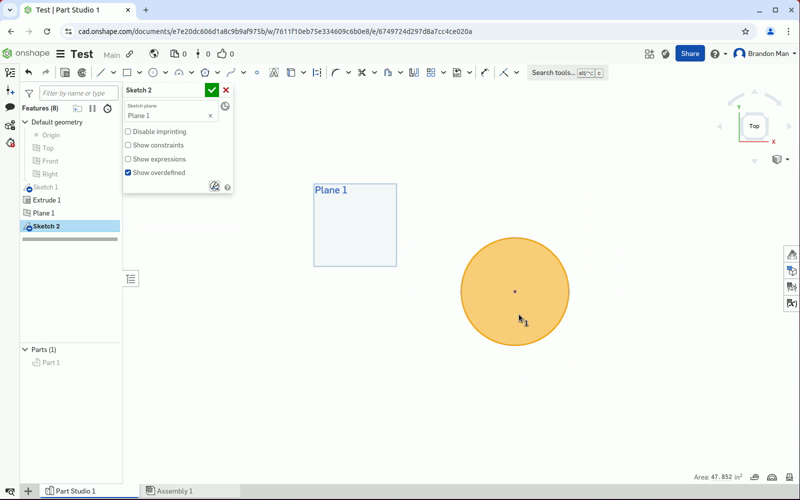
scroll(-6)
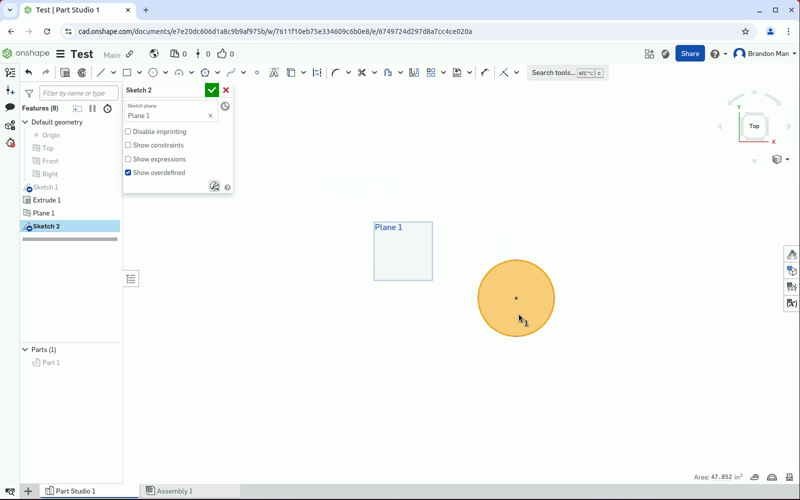
scroll(-6)
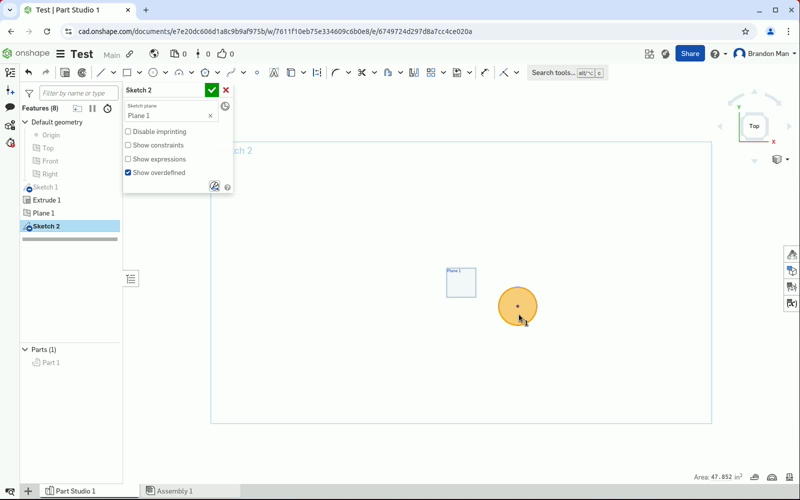
mouse_move(73, 352)
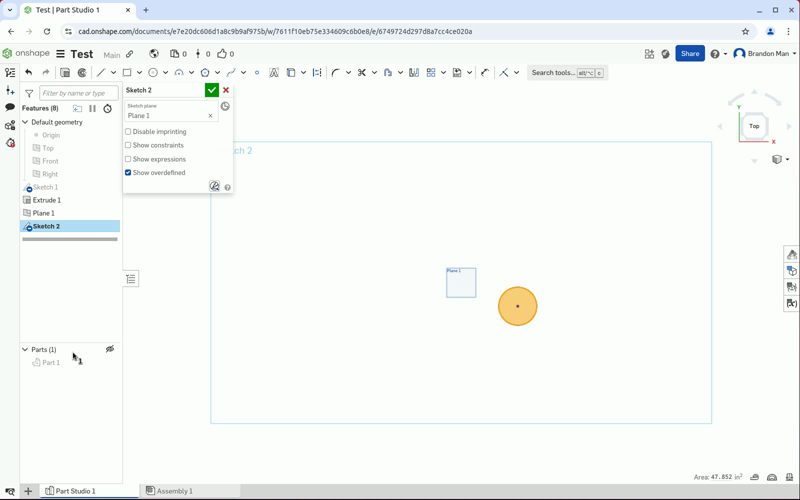
key(shift+y)
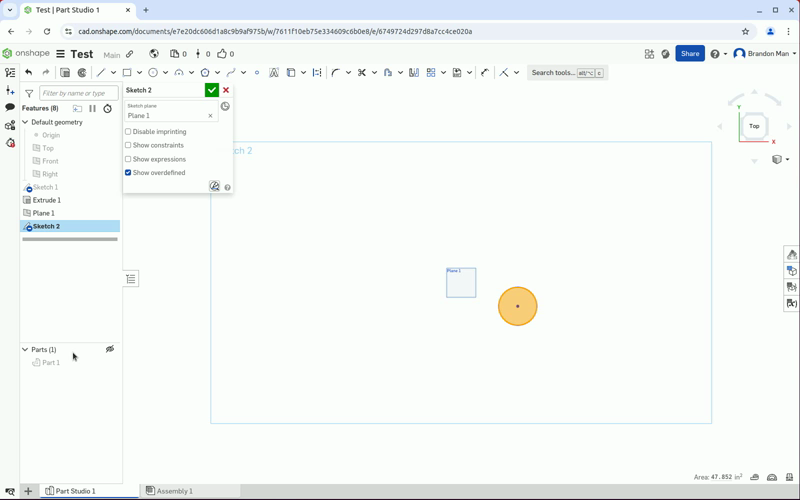
key(shift+e)
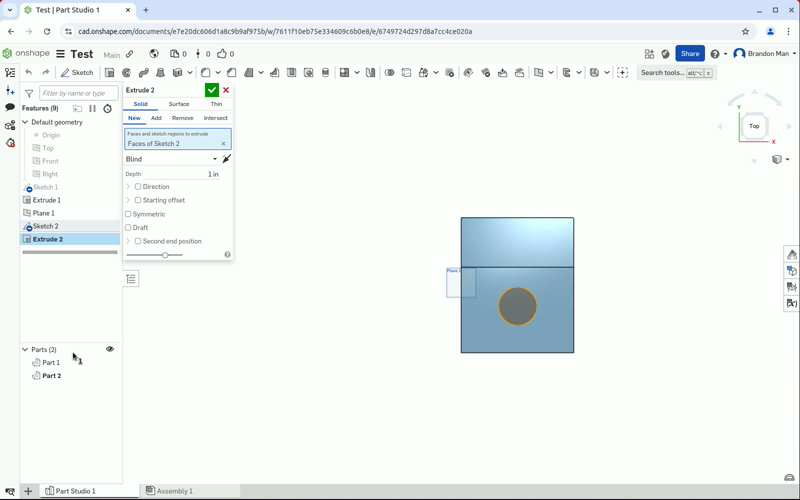
mouse_move(143, 106)
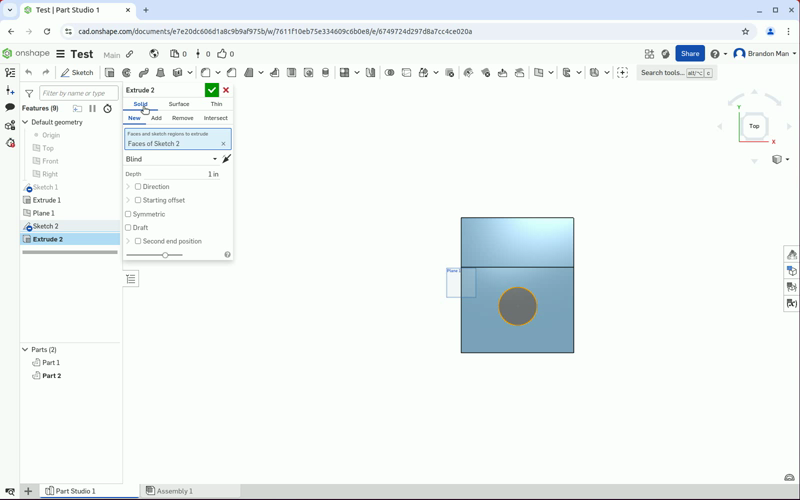
click(143, 106)
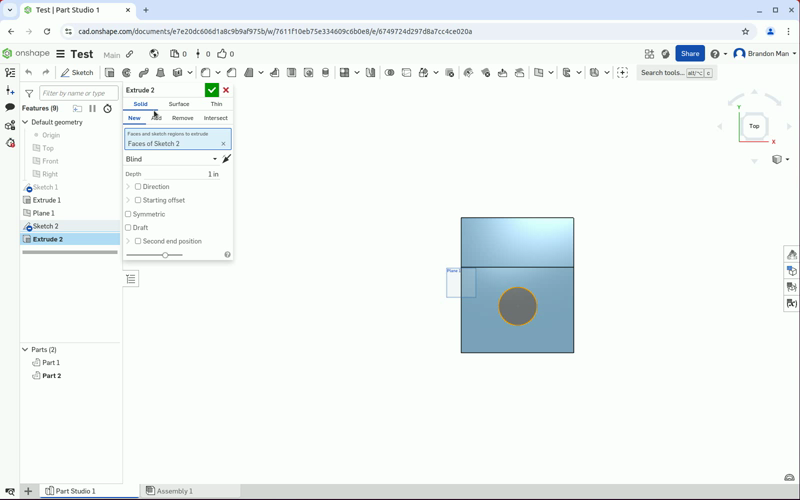
mouse_move(186, 120)
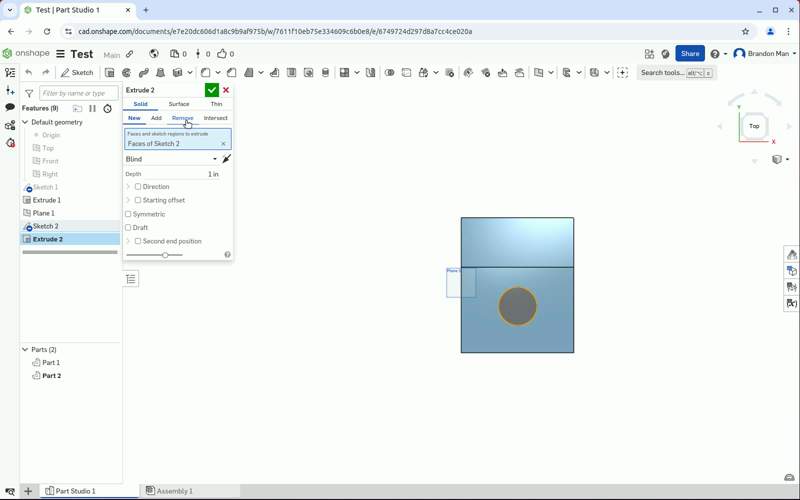
click(186, 120)
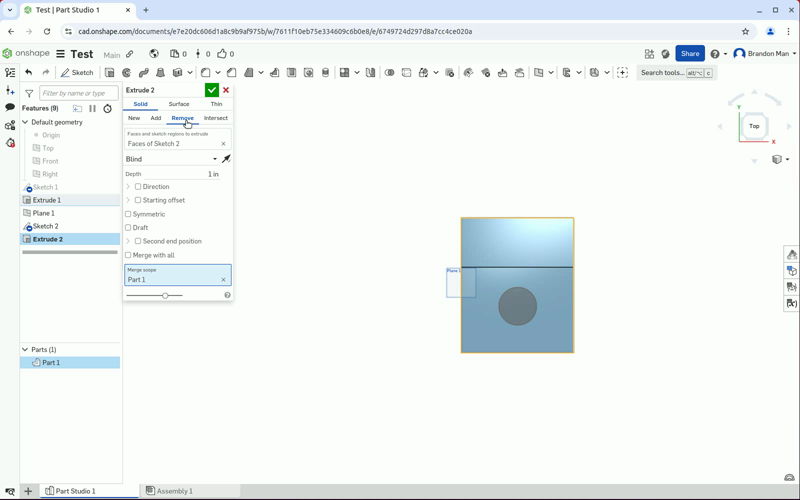
key(tab, 4)
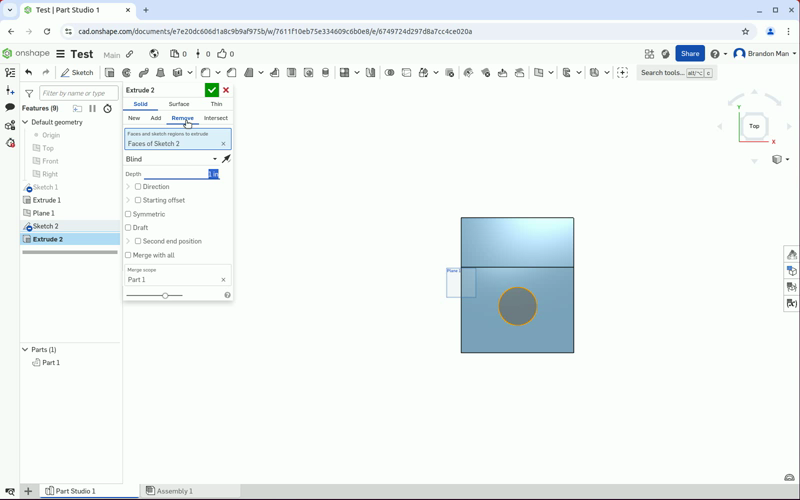
text(30.811)
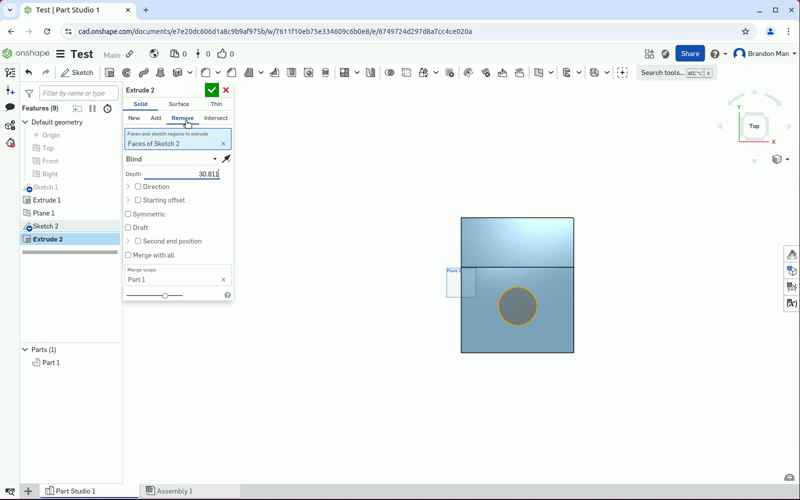
key(tab, 6)
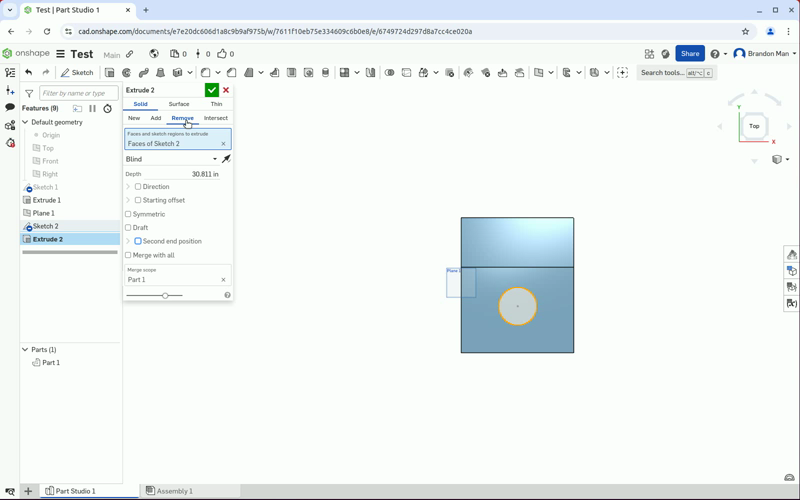
key(space)
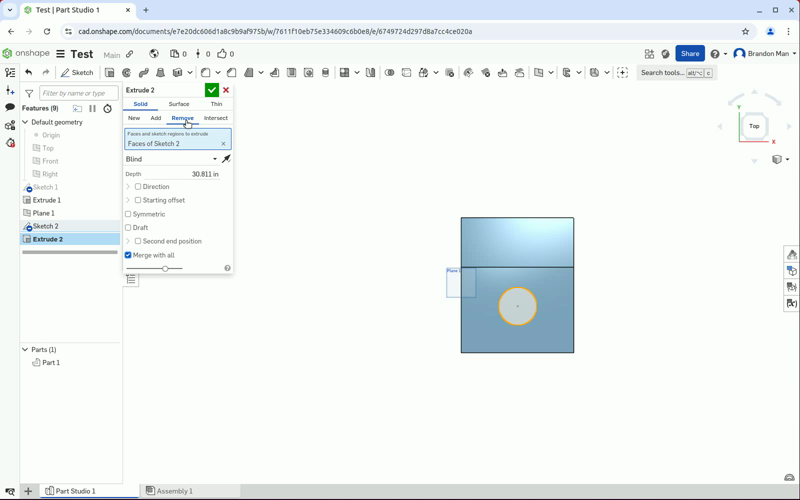
key(enter)
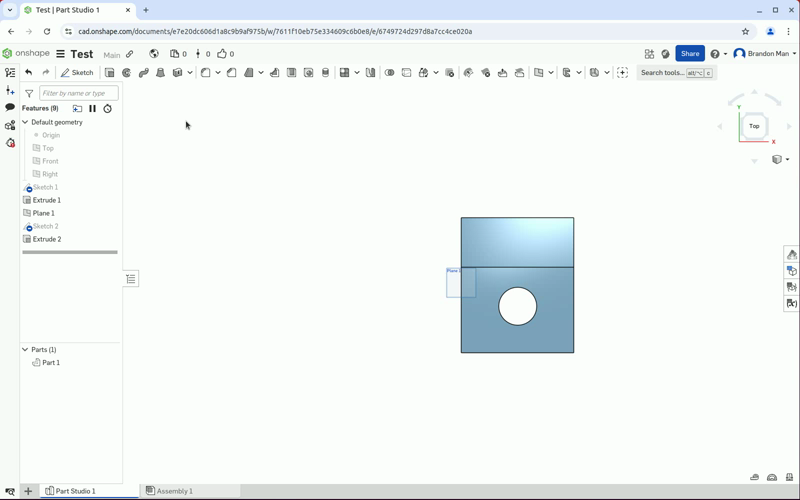
key(shift+h)
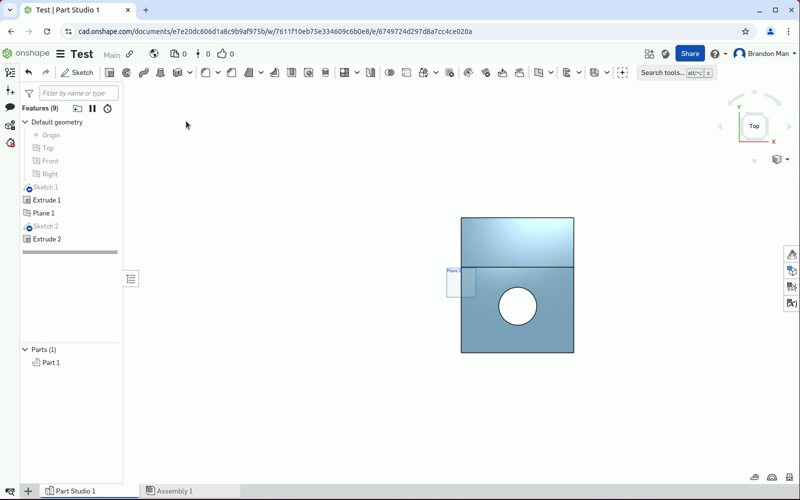
key(shift+h)
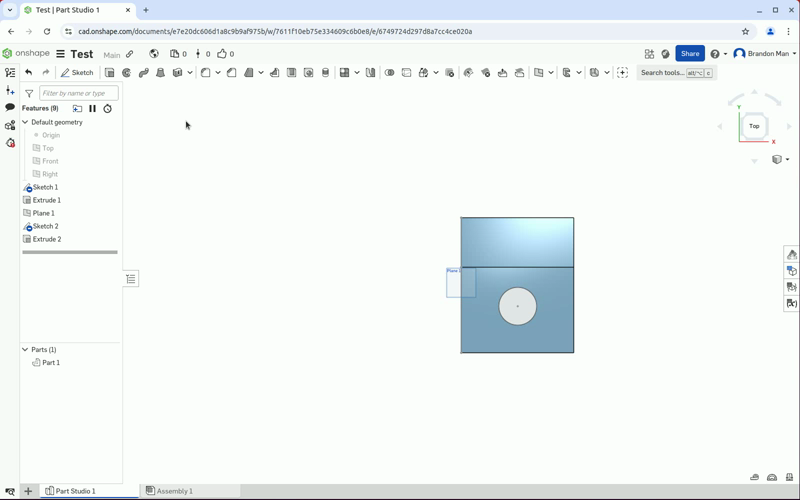
key(shift+7)
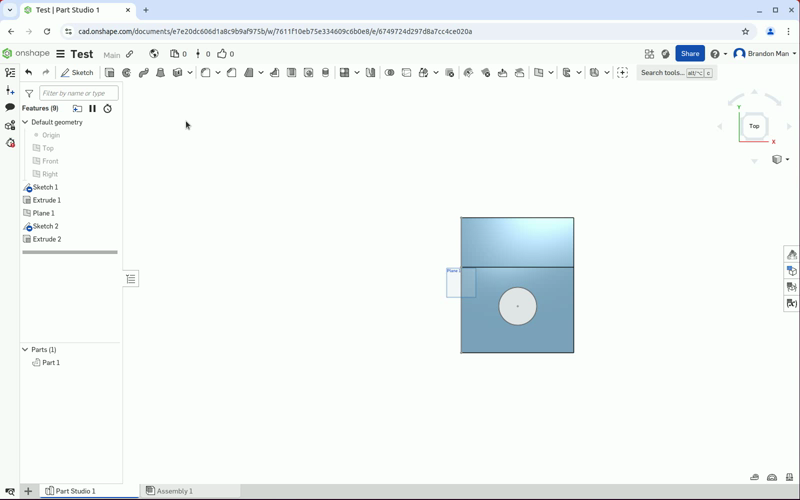
key(up, 3)
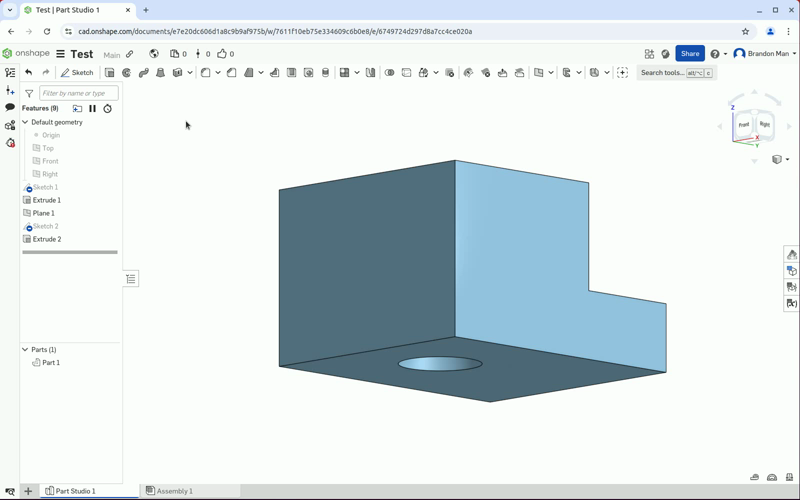
key(left, 3)
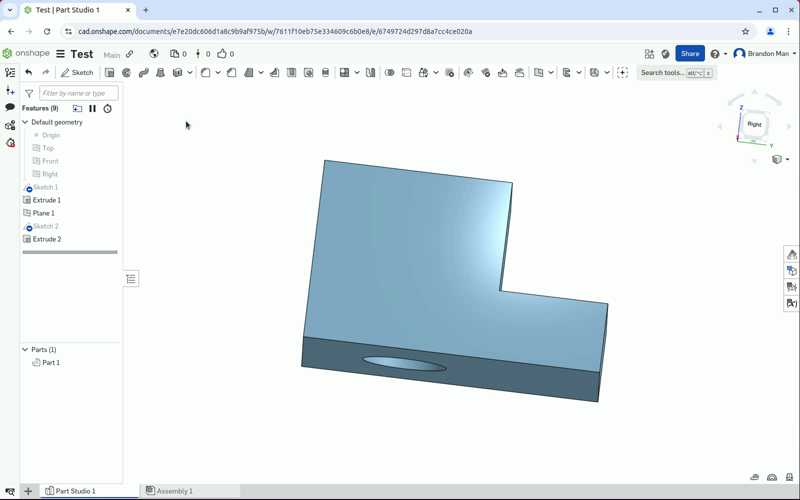
key(right, 3)
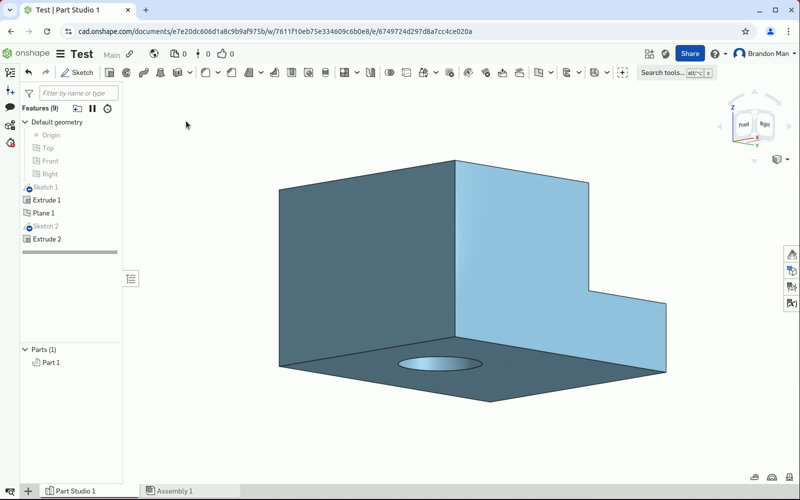
key(down, 3)
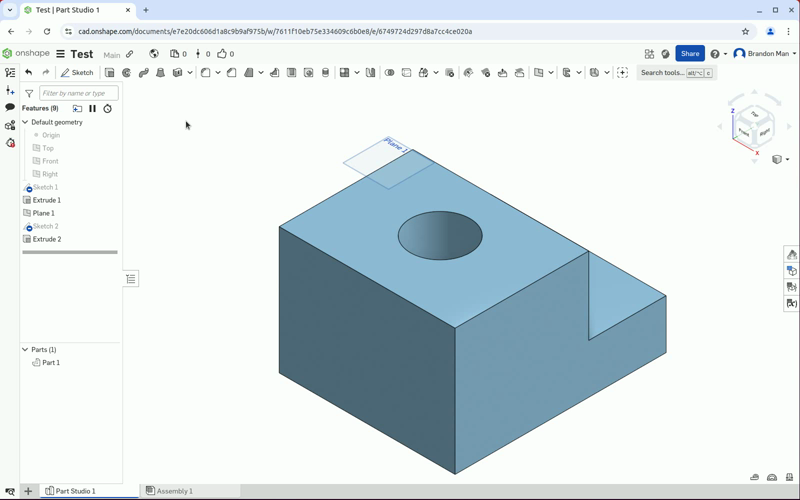
mouse_move(73, 189)
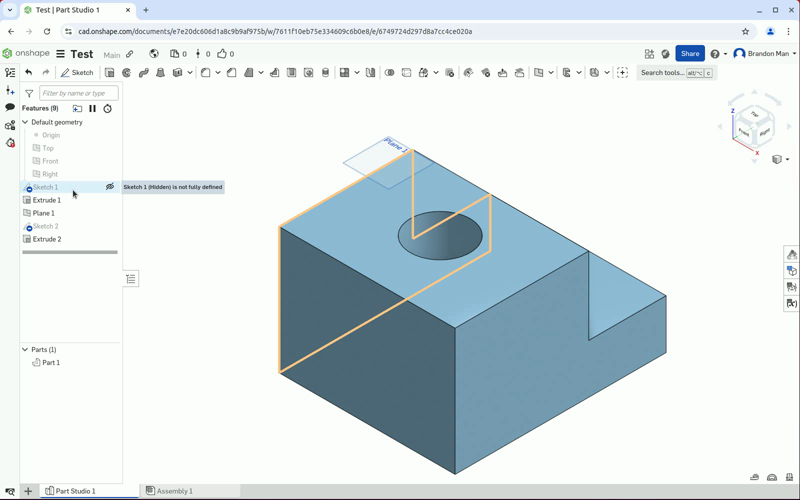
click(73, 189)